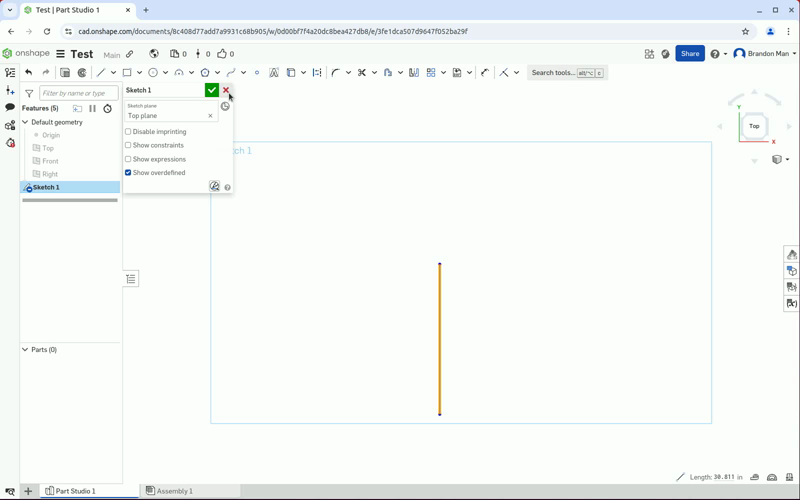
key(shift+h)
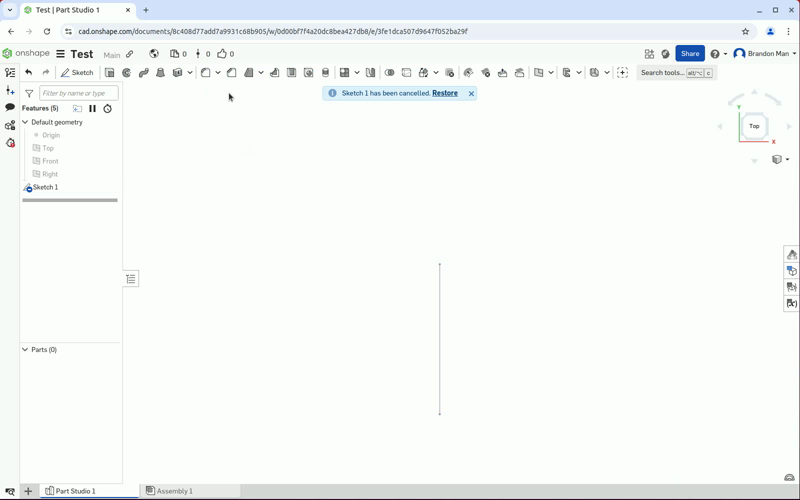
key(shift+s)
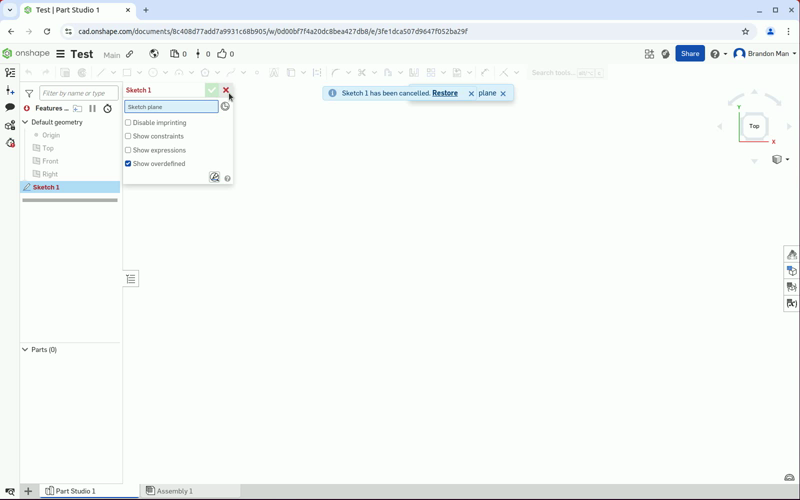
mouse_move(73, 150)
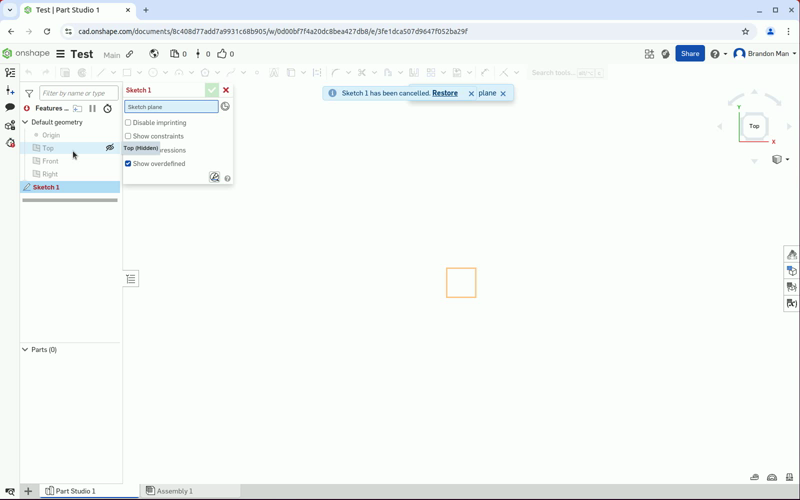
click(73, 150)
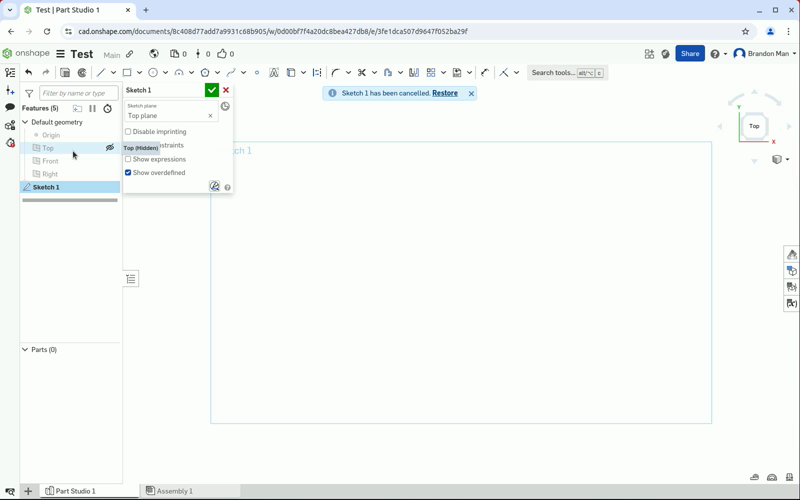
mouse_move(73, 352)
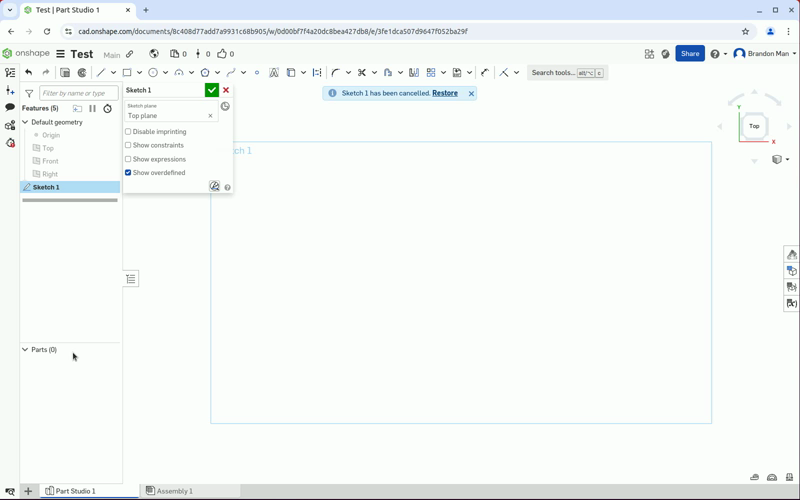
key(y)
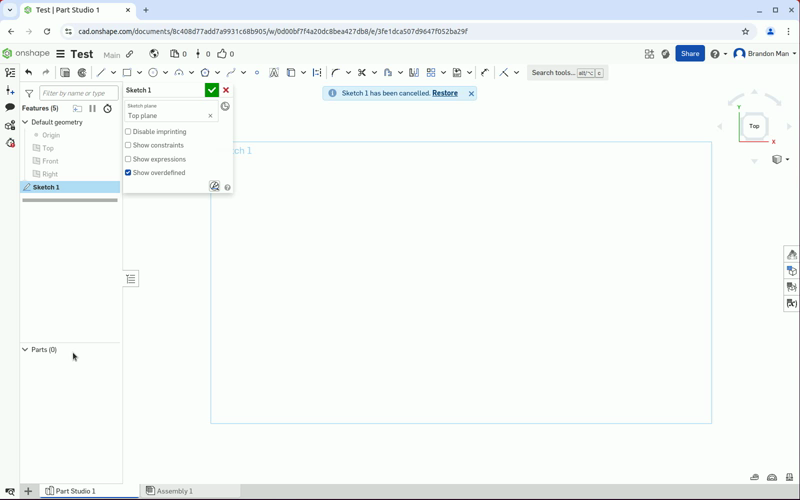
key(l)
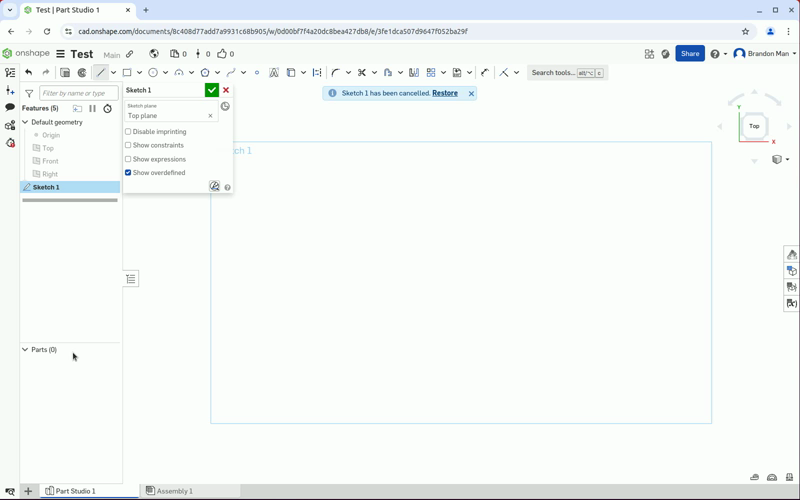
key_down(shift)
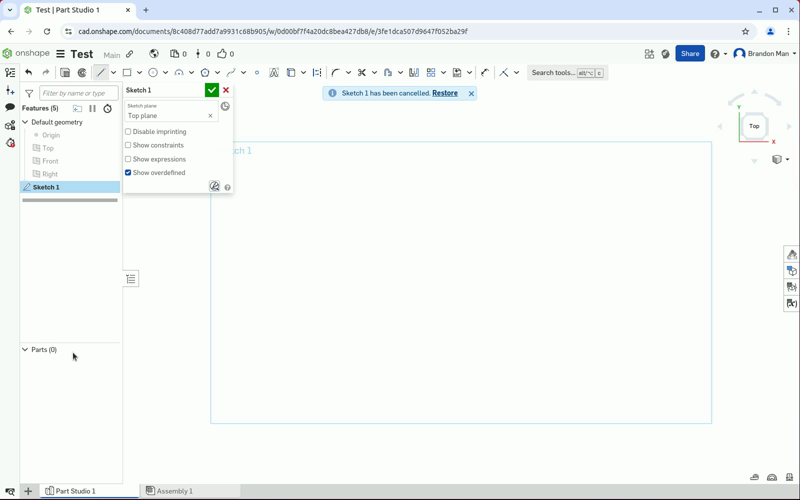
mouse_move(460, 380)
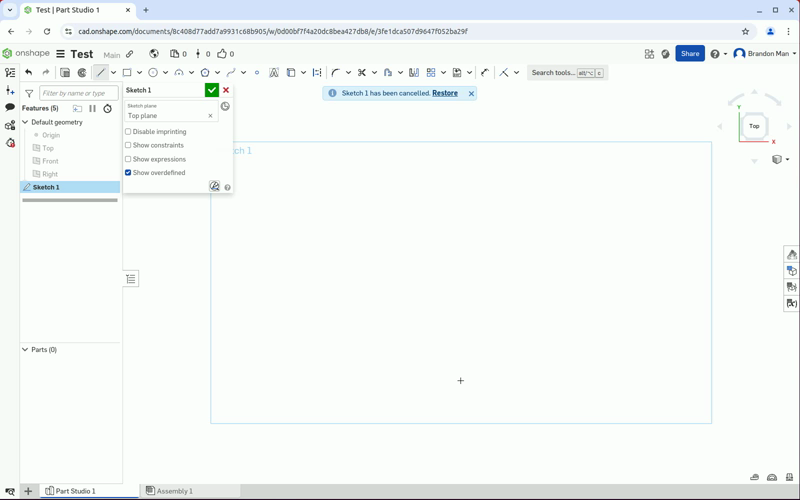
click(460, 380)
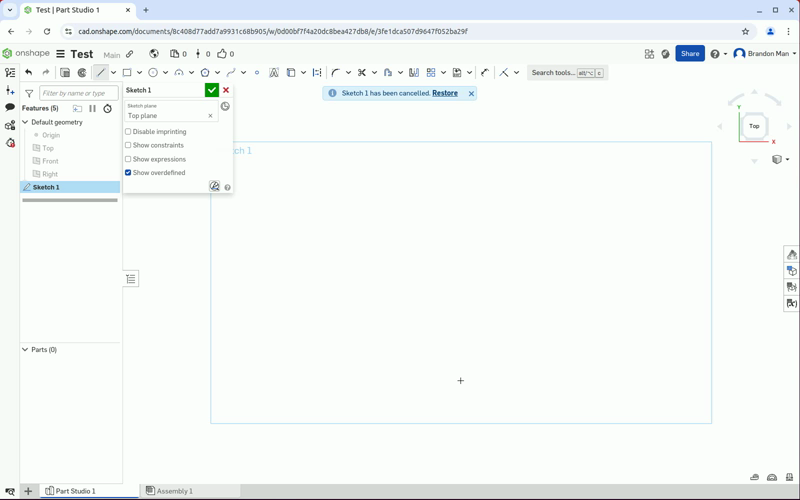
key_up(shift)
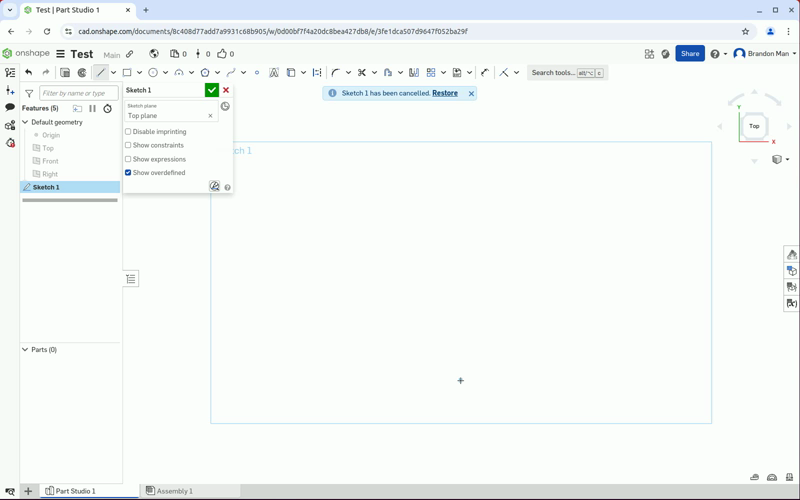
key_down(shift)
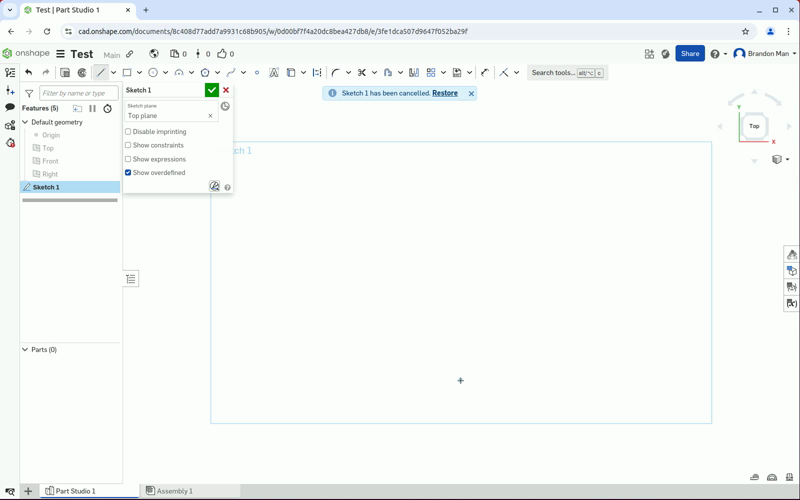
mouse_move(490, 380)
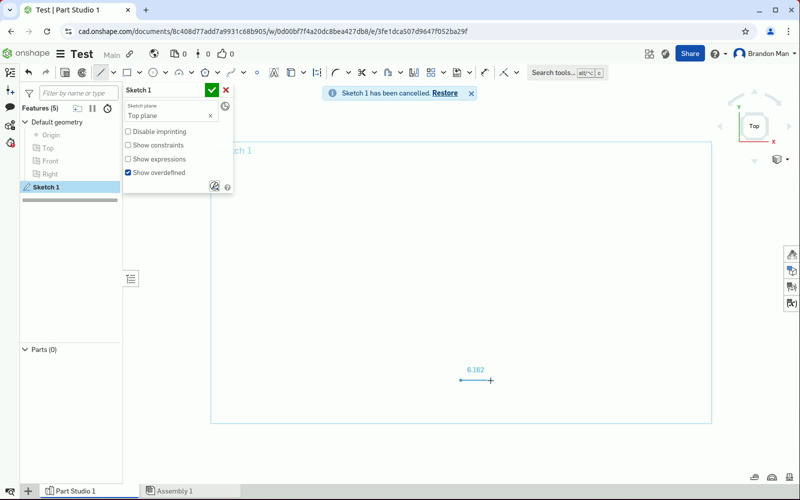
mouse_move(460, 361)
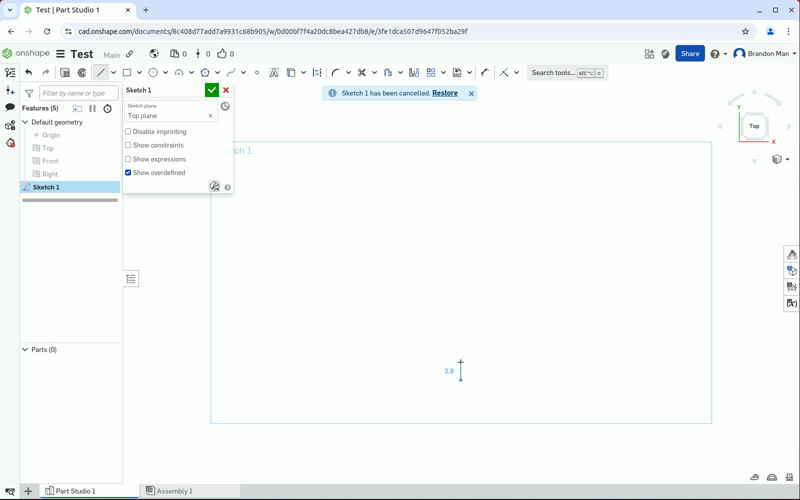
click(460, 361)
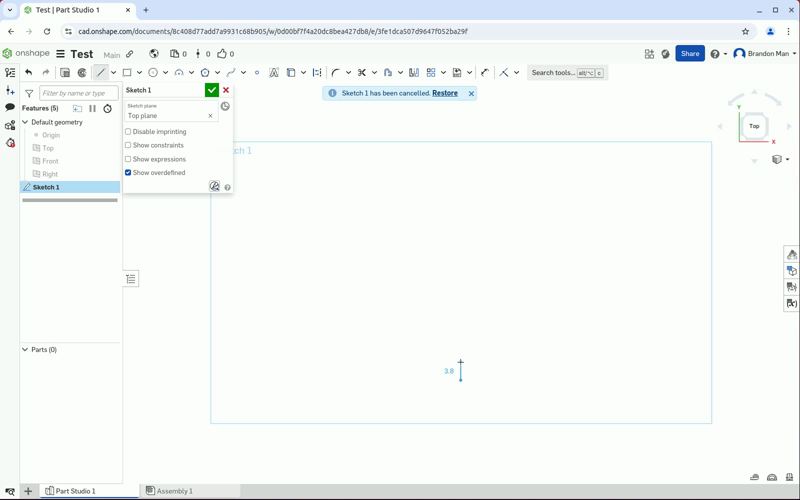
key_up(shift)
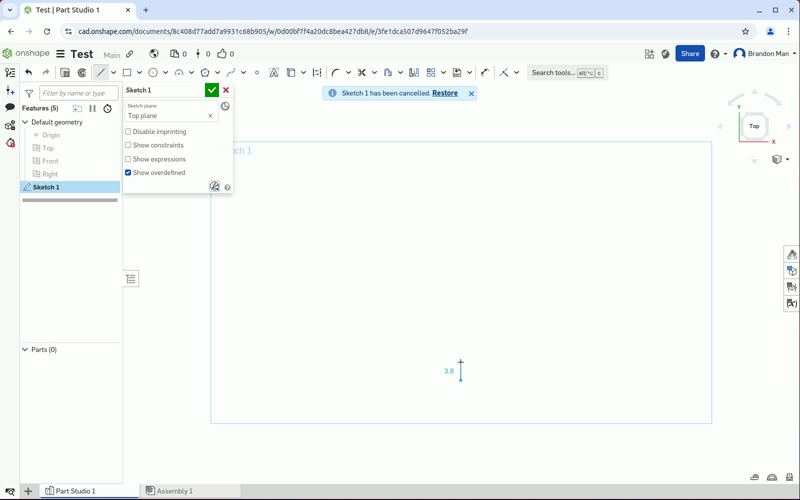
key(esc)
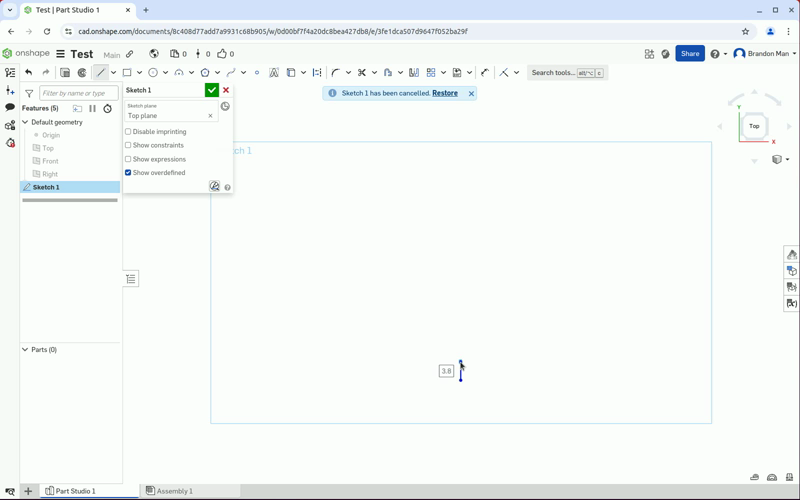
key(a)
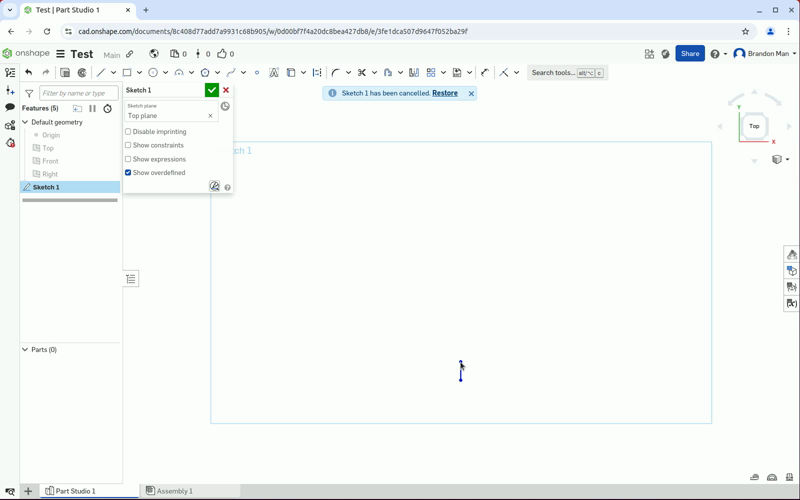
mouse_move(460, 361)
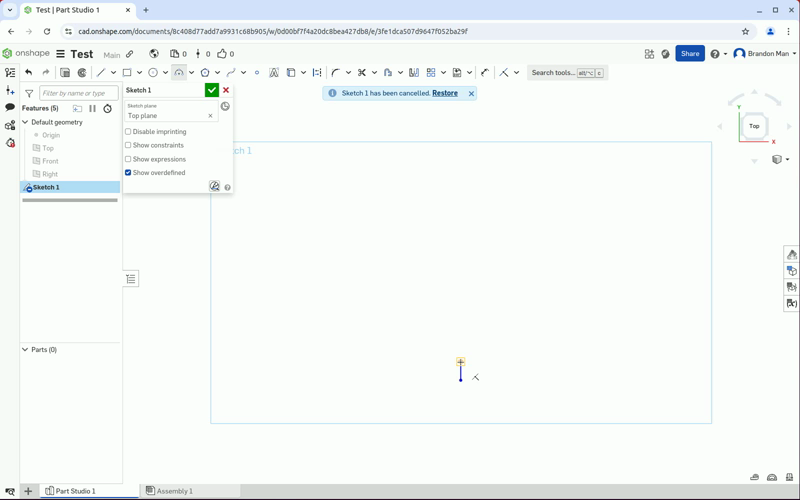
click(460, 361)
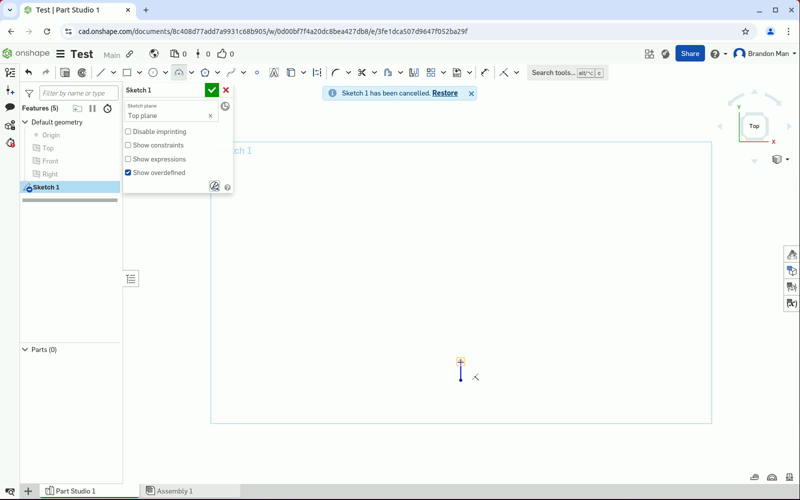
key_down(shift)
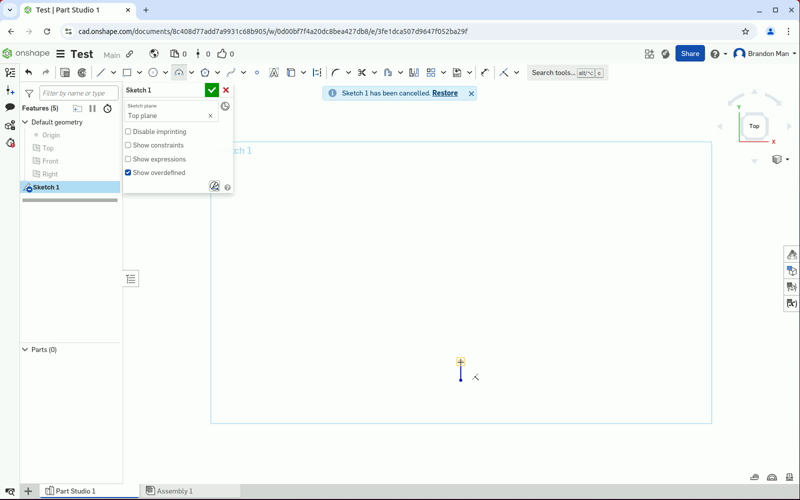
mouse_move(515, 339)
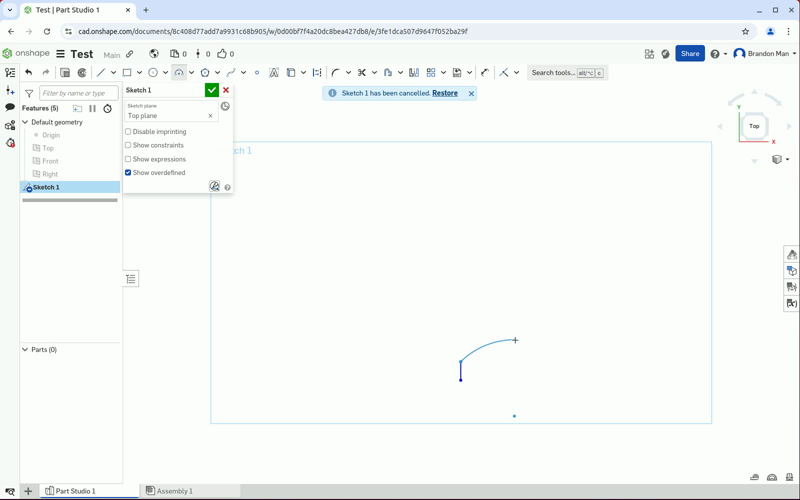
click(515, 339)
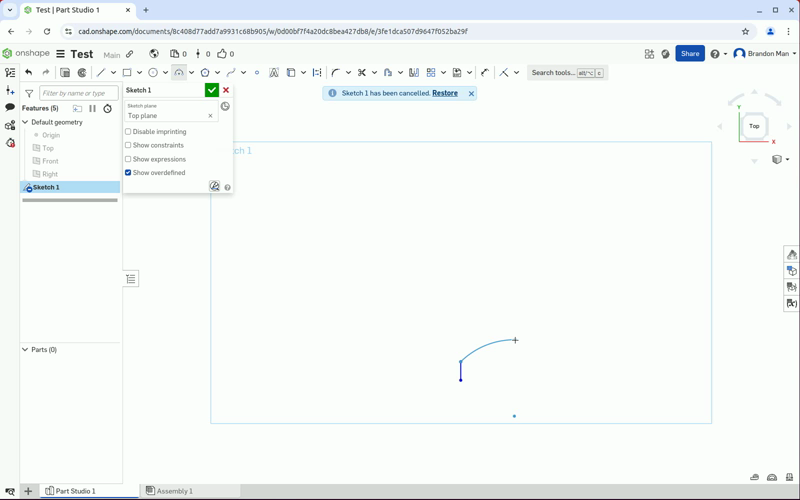
mouse_move(431, 213)
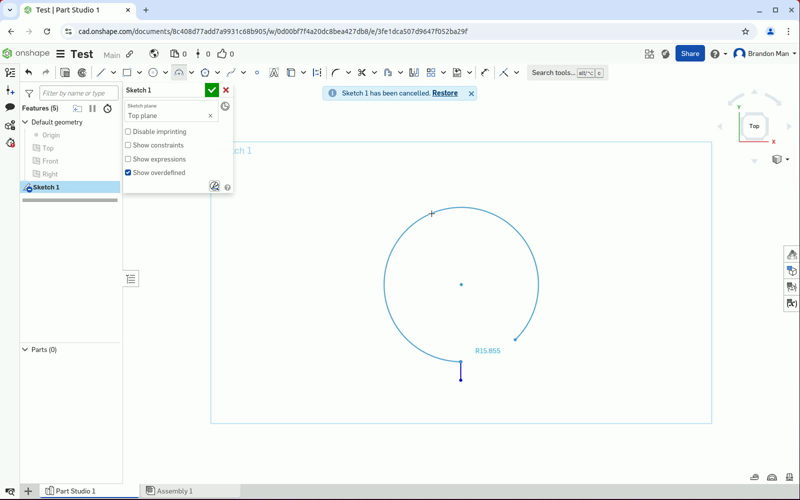
click(431, 213)
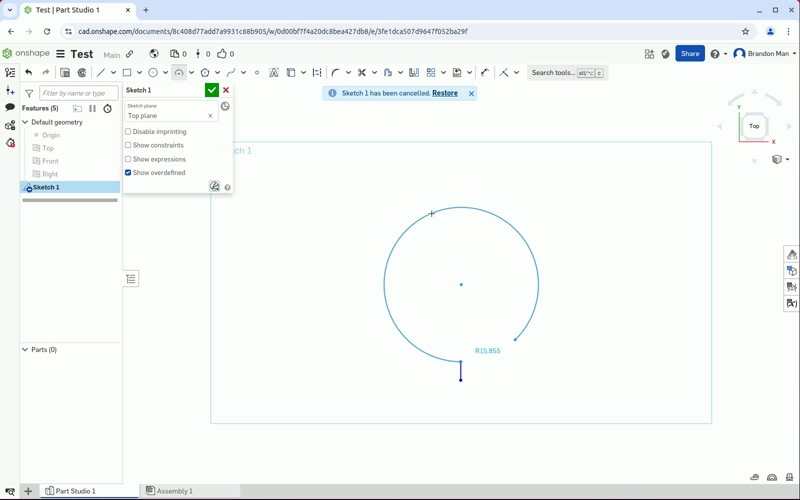
key_up(shift)
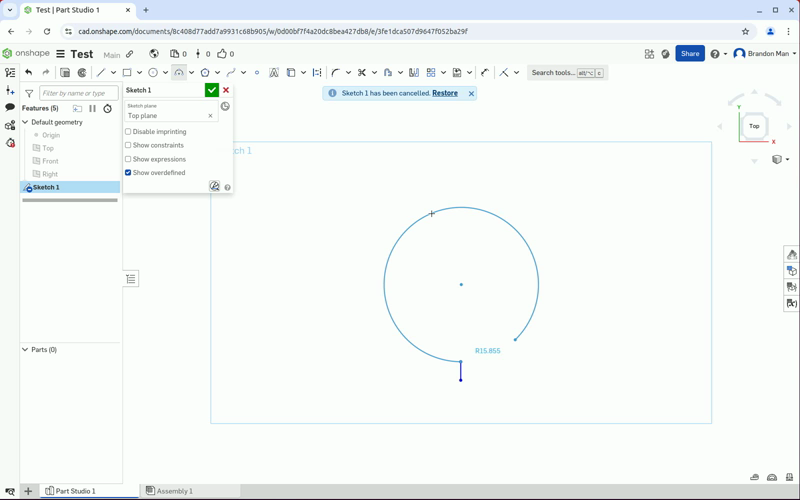
key(esc)
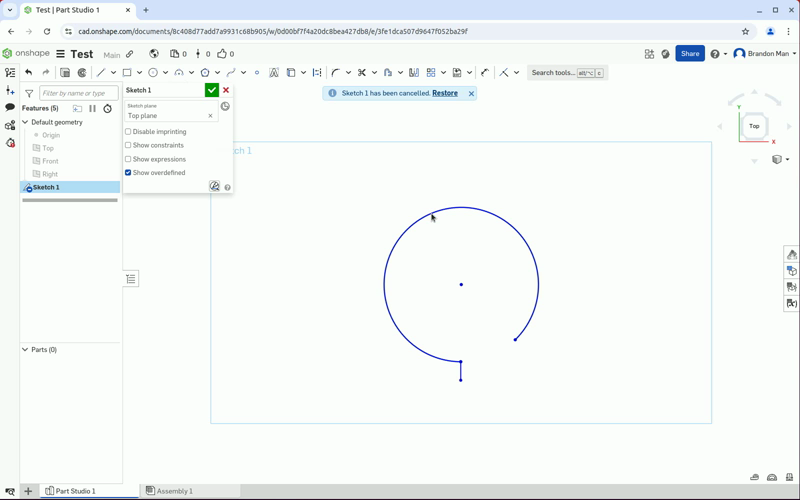
key(l)
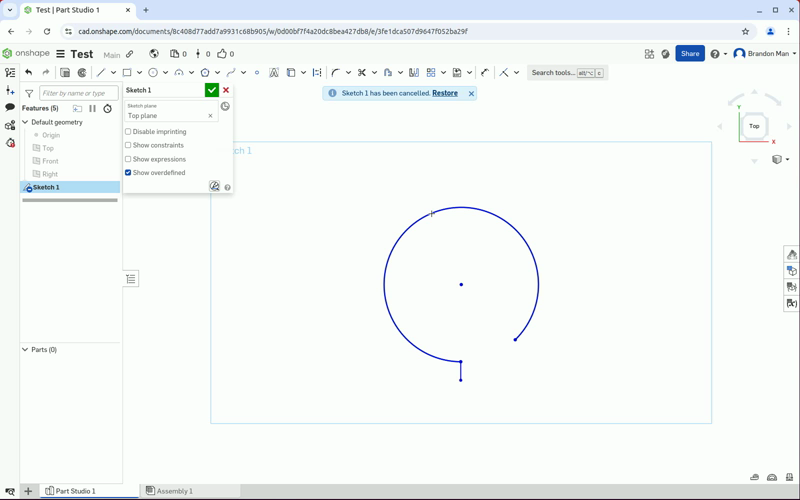
mouse_move(515, 339)
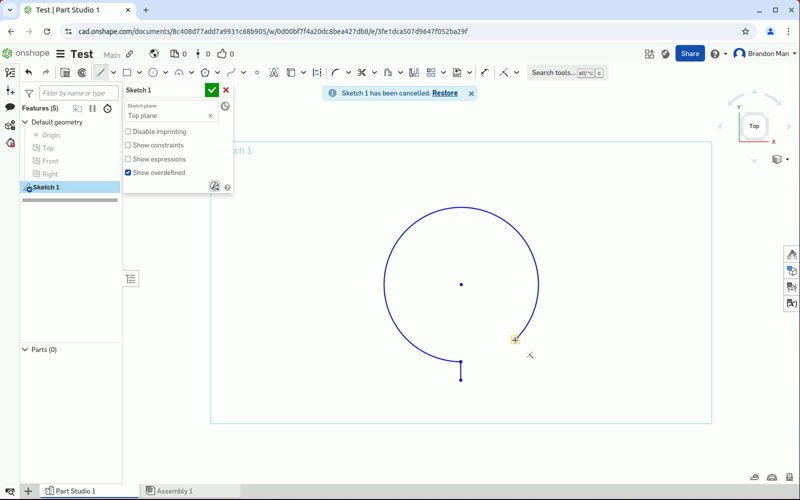
click(515, 339)
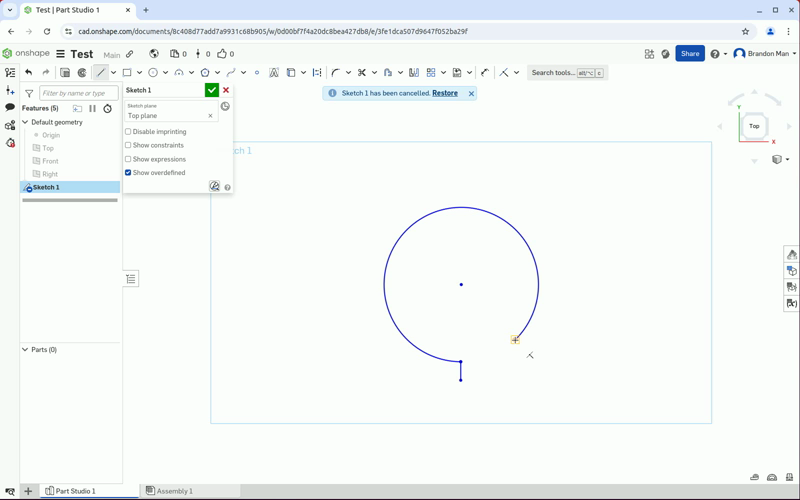
key_down(shift)
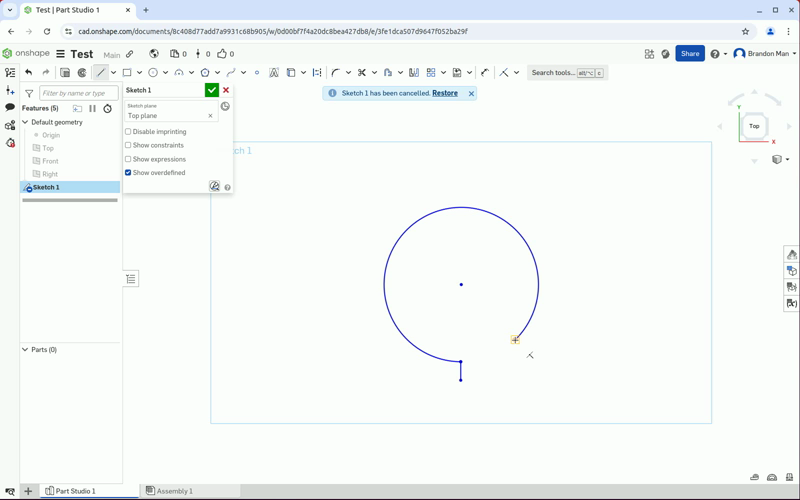
mouse_move(545, 339)
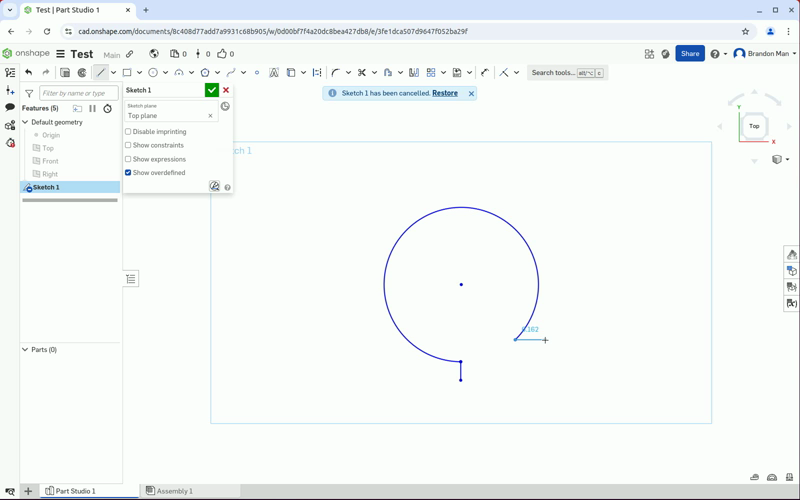
mouse_move(529, 351)
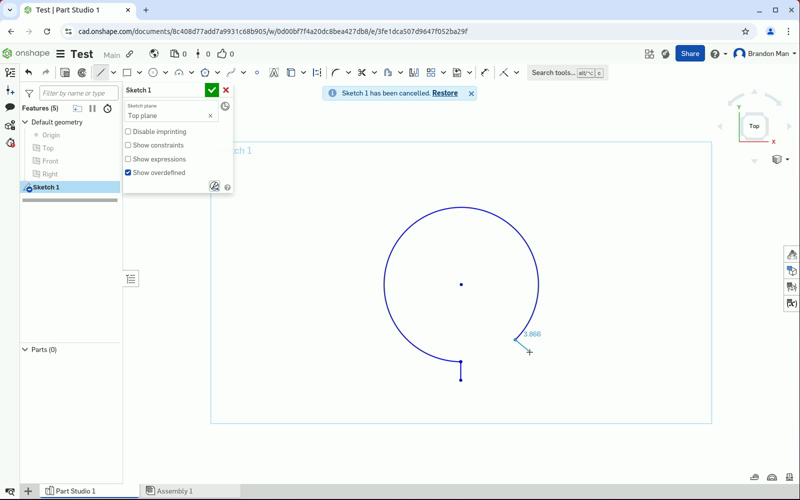
click(529, 351)
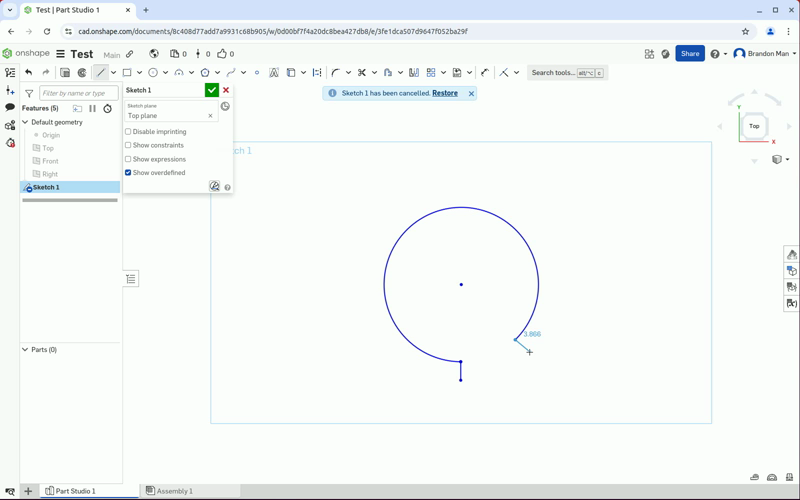
key_up(shift)
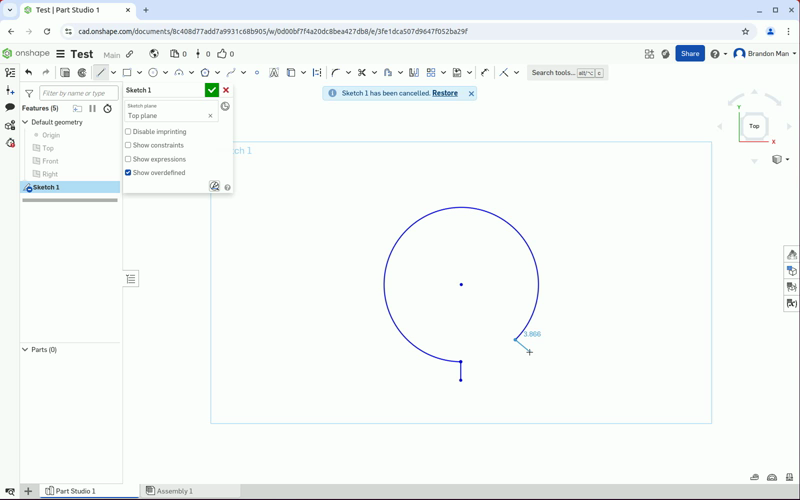
key(esc)
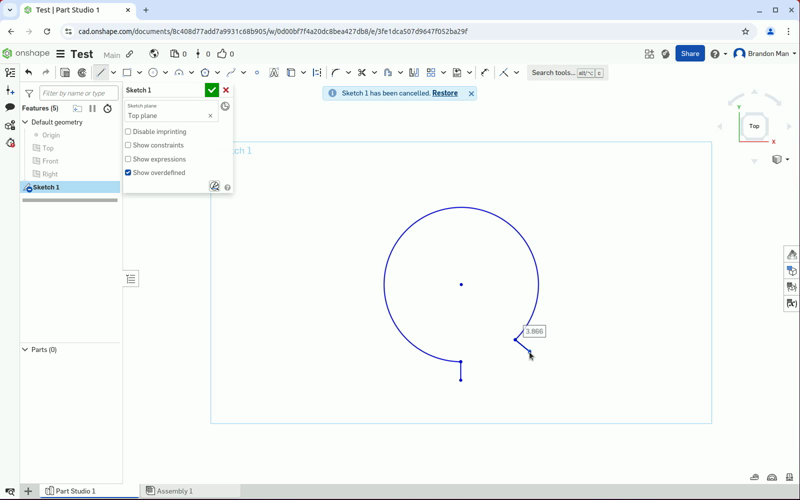
key(a)
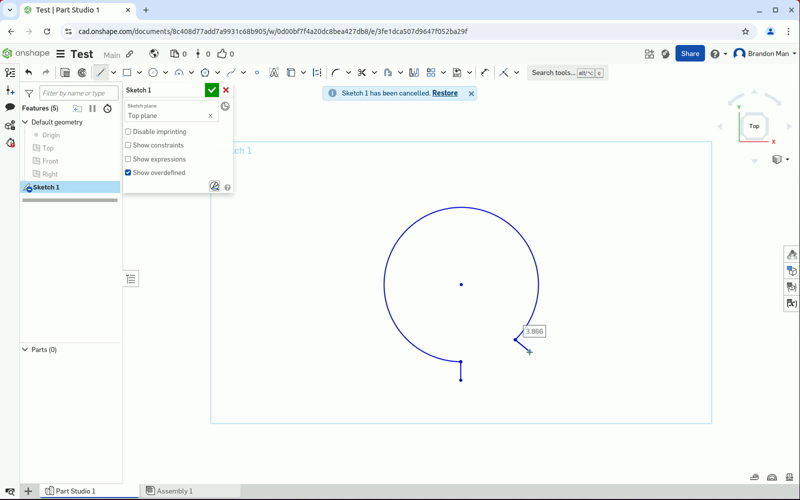
mouse_move(529, 351)
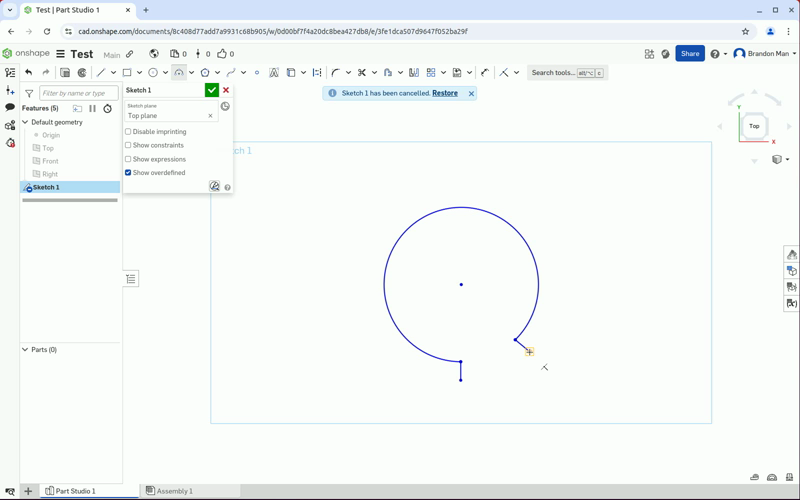
click(529, 351)
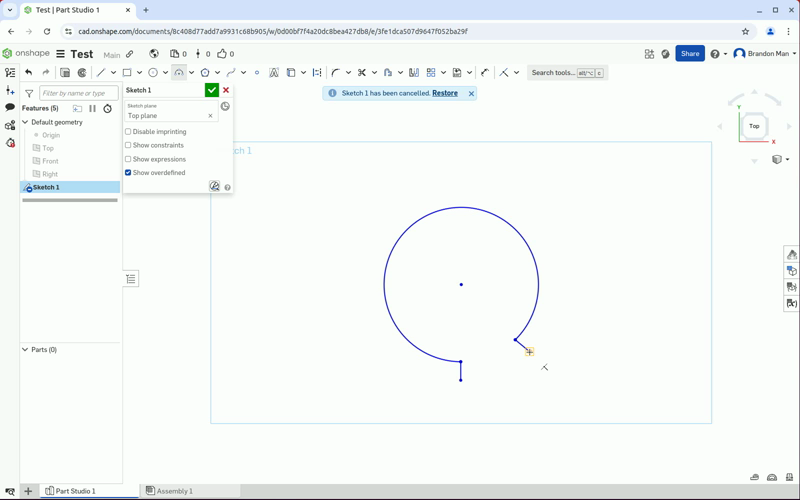
mouse_move(460, 380)
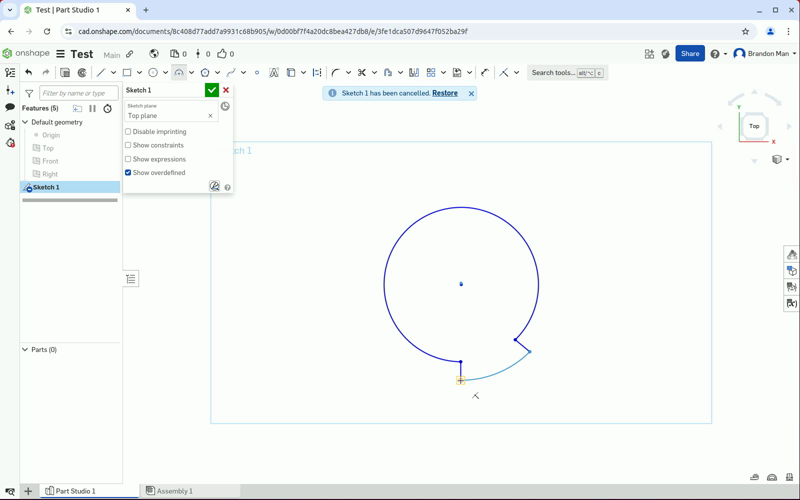
click(460, 380)
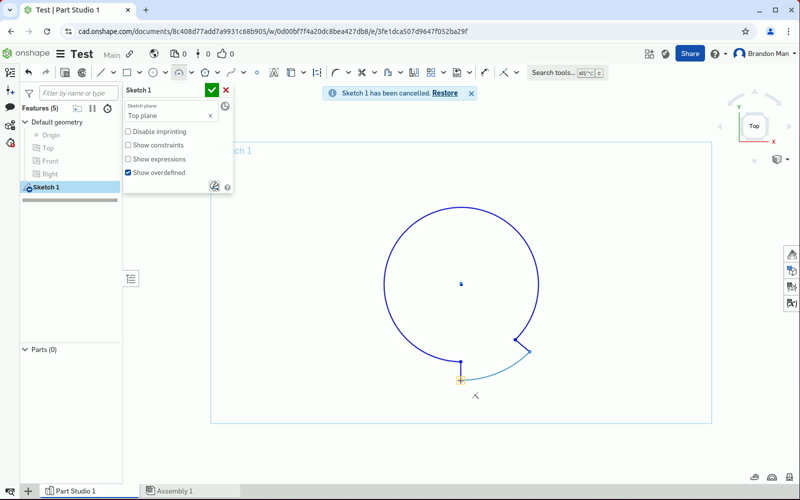
key_down(shift)
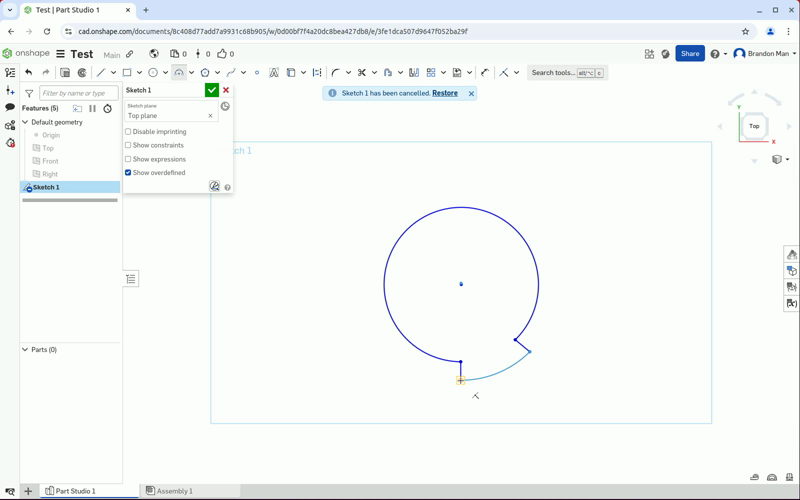
mouse_move(423, 192)
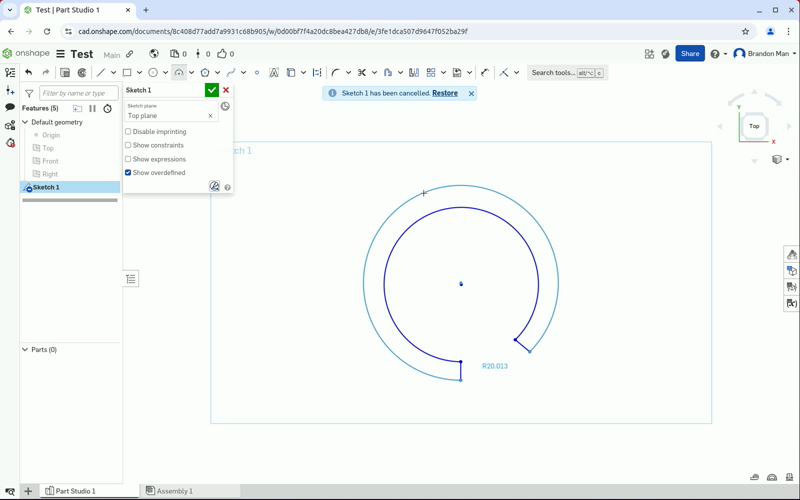
click(423, 192)
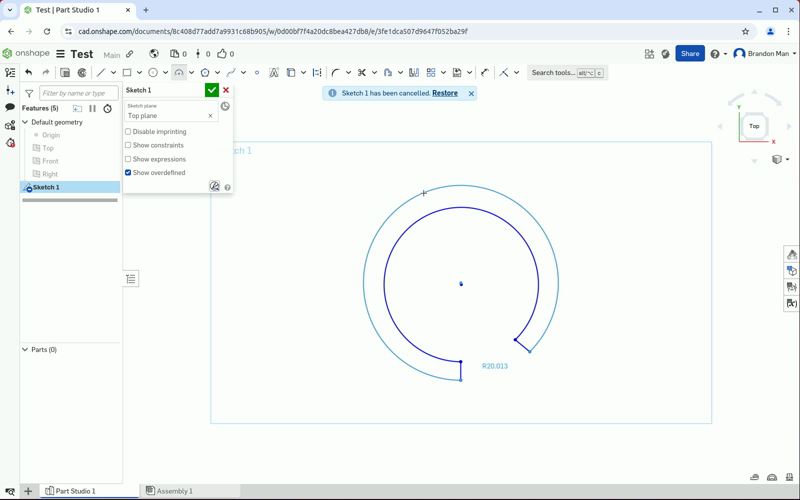
key_up(shift)
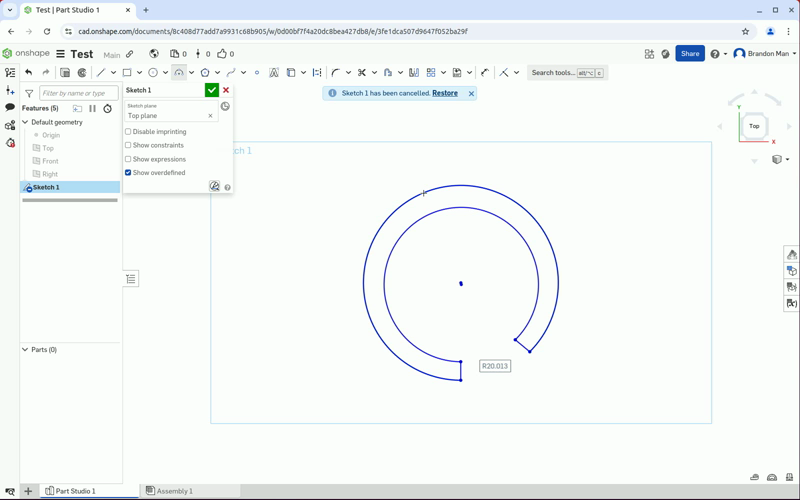
key(esc)
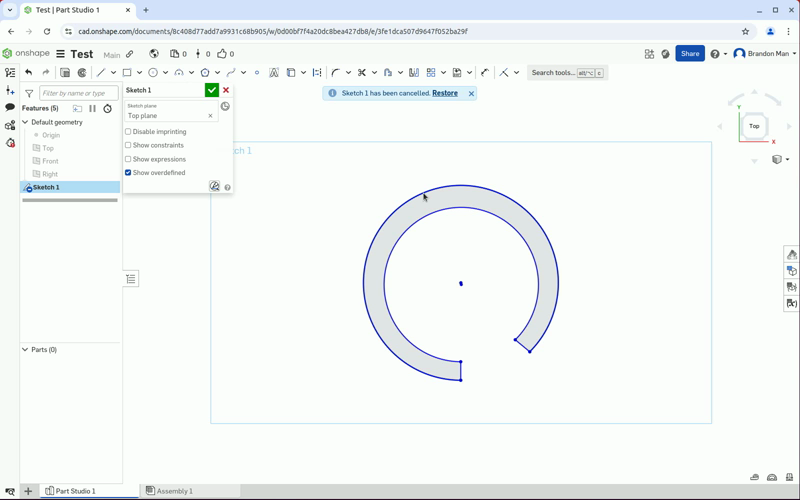
mouse_move(417, 358)
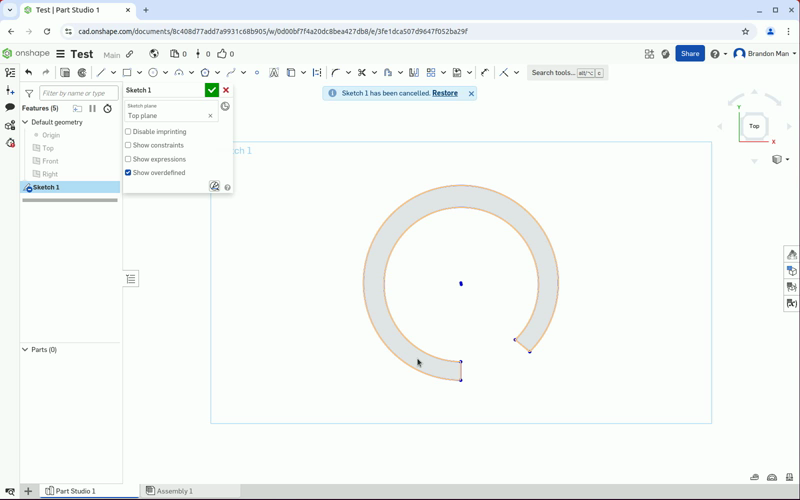
click(417, 358)
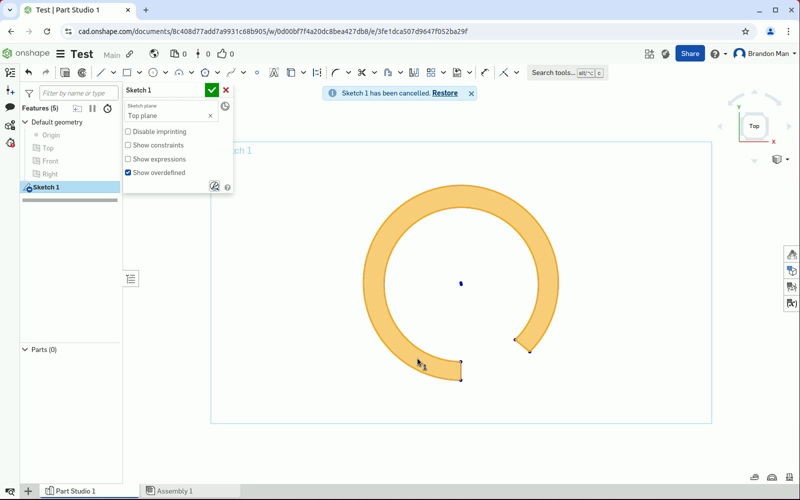
mouse_move(73, 352)
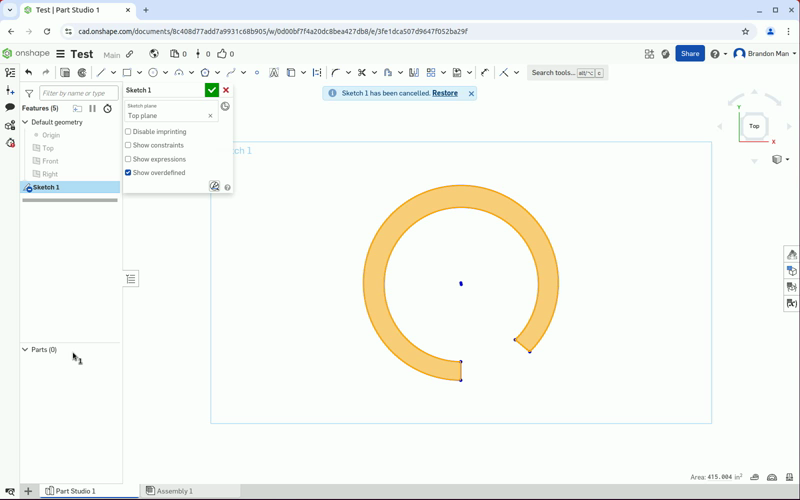
key(shift+y)
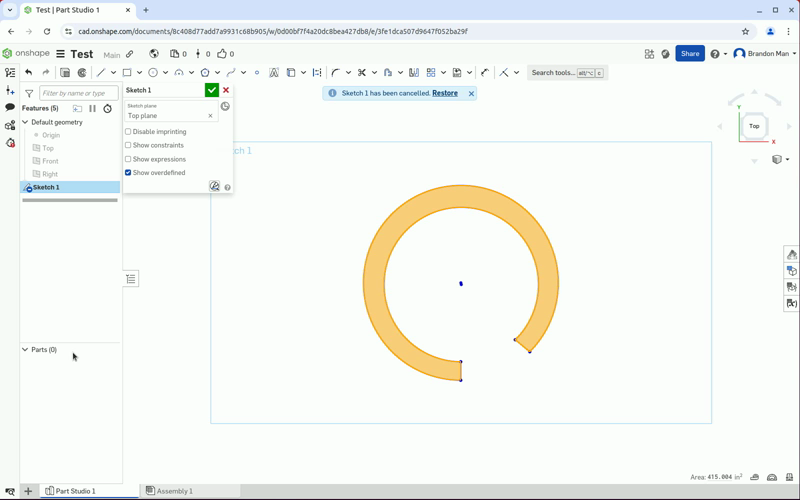
key(shift+e)
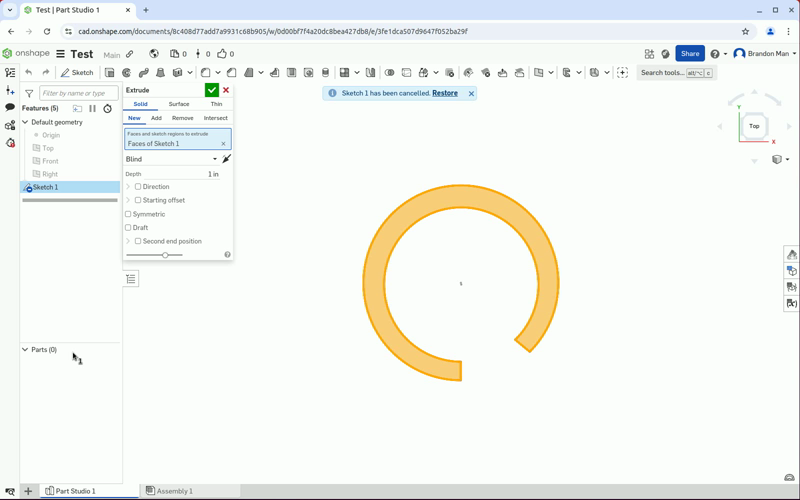
mouse_move(143, 106)
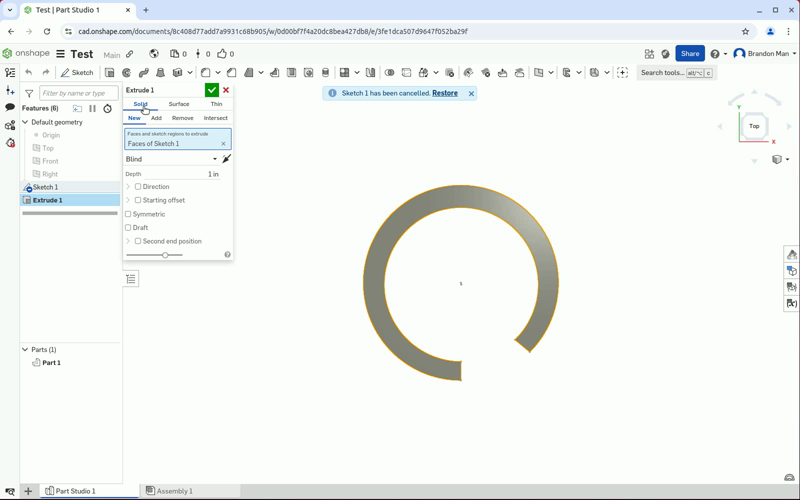
click(143, 106)
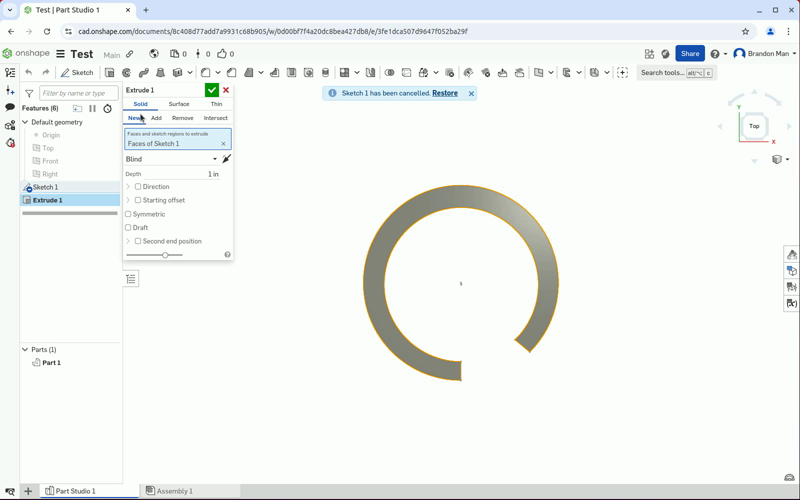
mouse_move(137, 120)
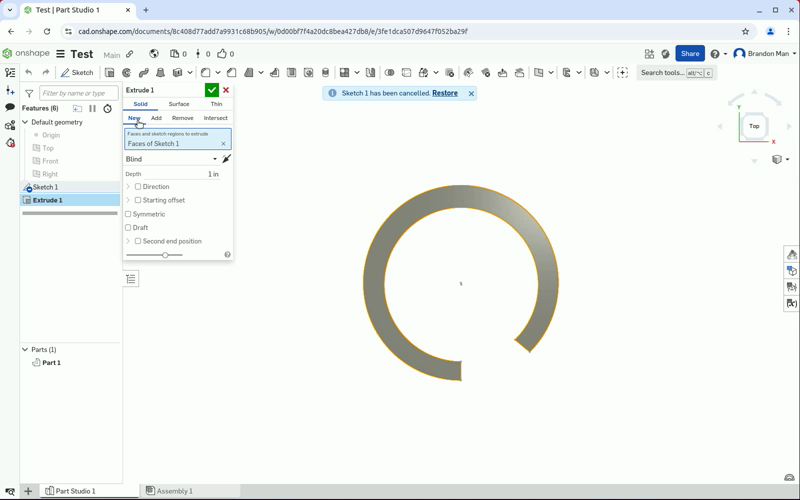
click(137, 120)
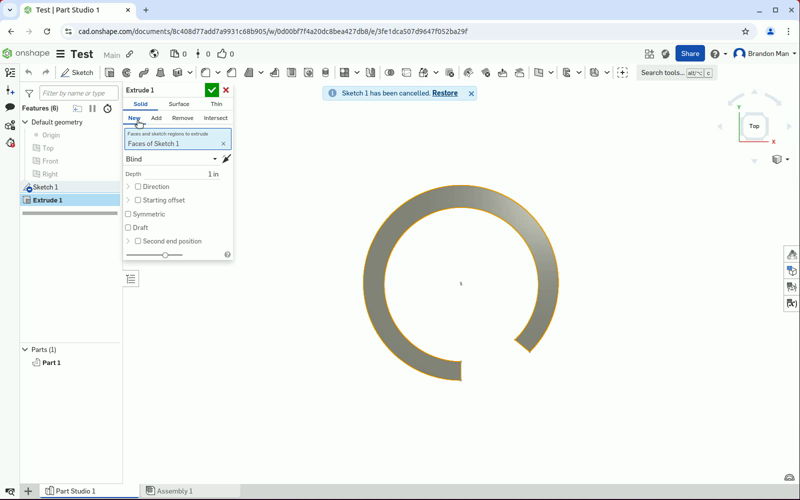
key(tab, 4)
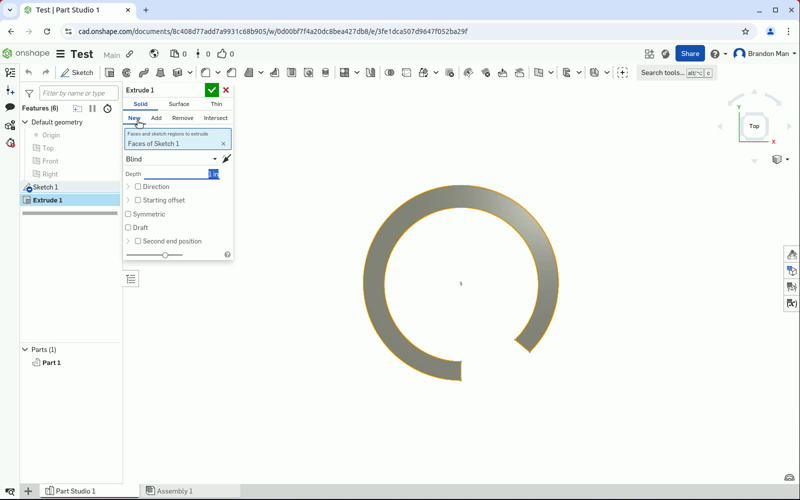
text(3.851)
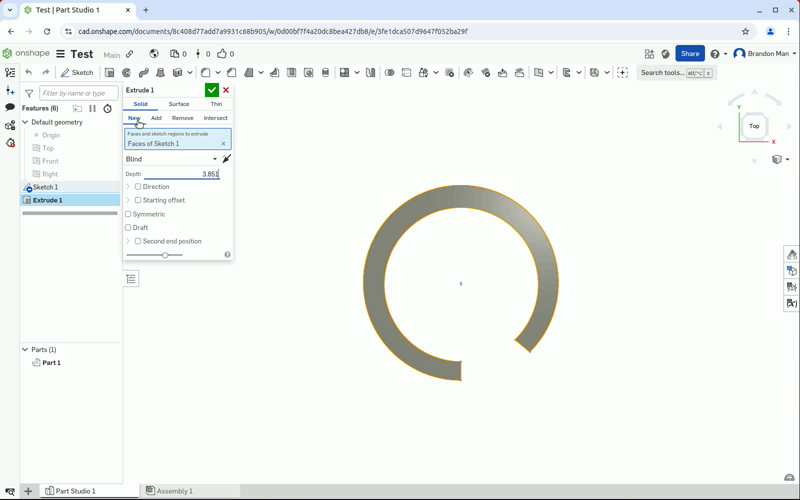
key(enter)
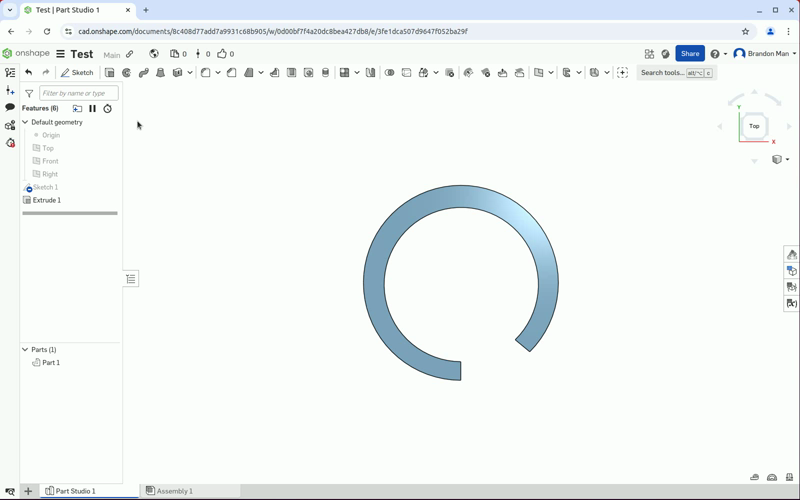
key(shift+h)
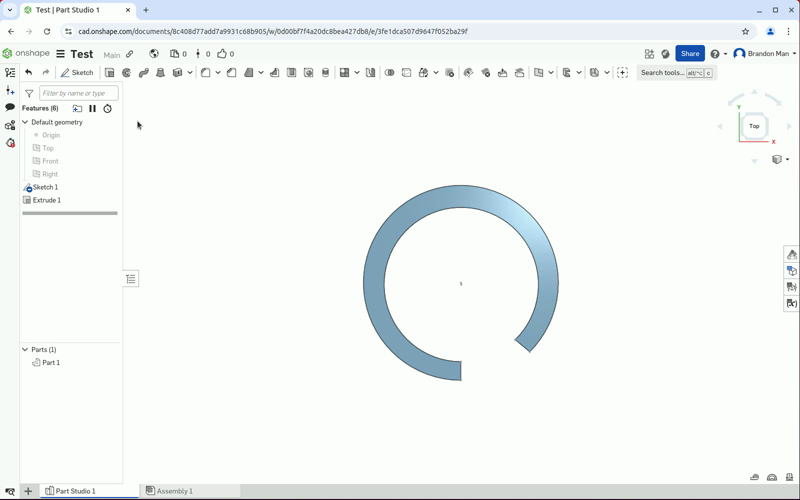
key(shift+h)
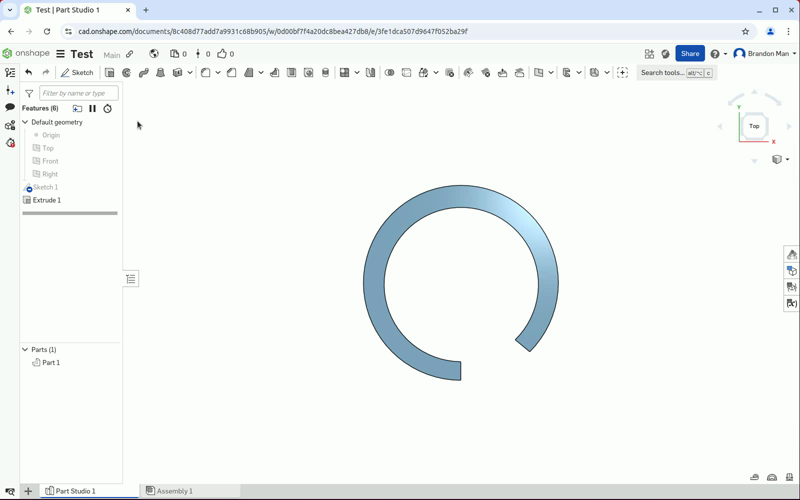
mouse_move(73, 189)
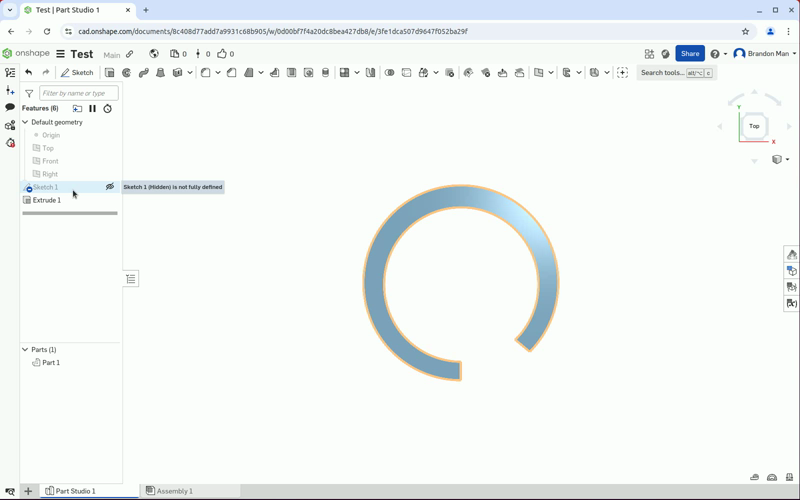
click(73, 189)
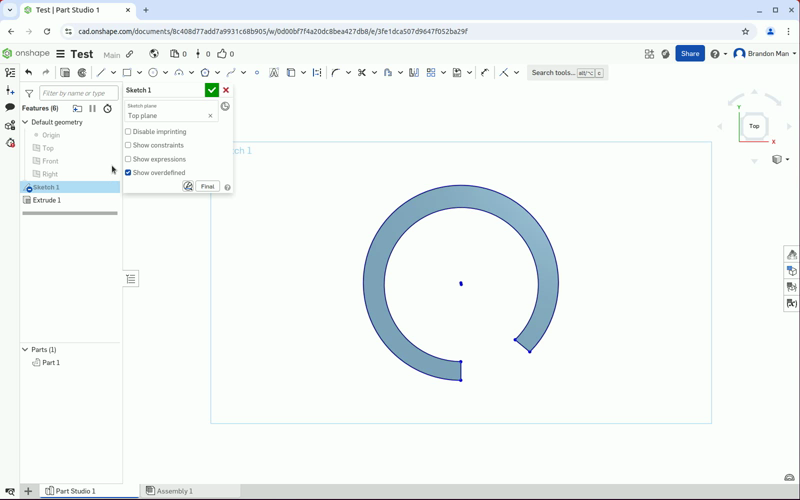
mouse_move(229, 92)
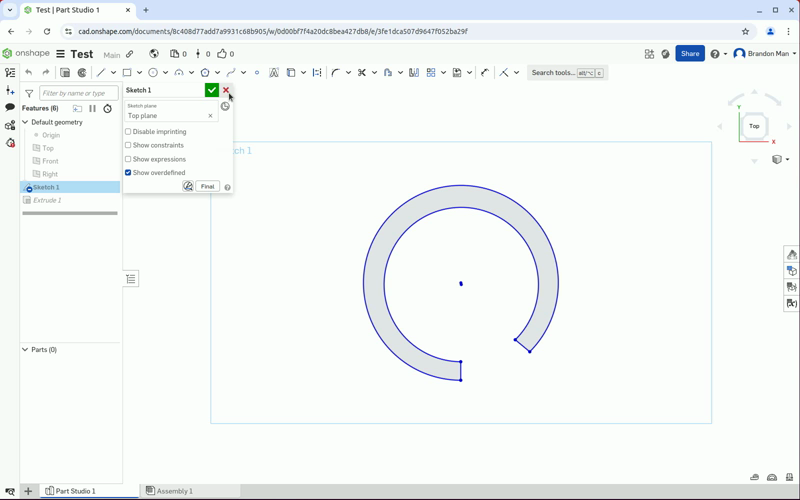
click(229, 92)
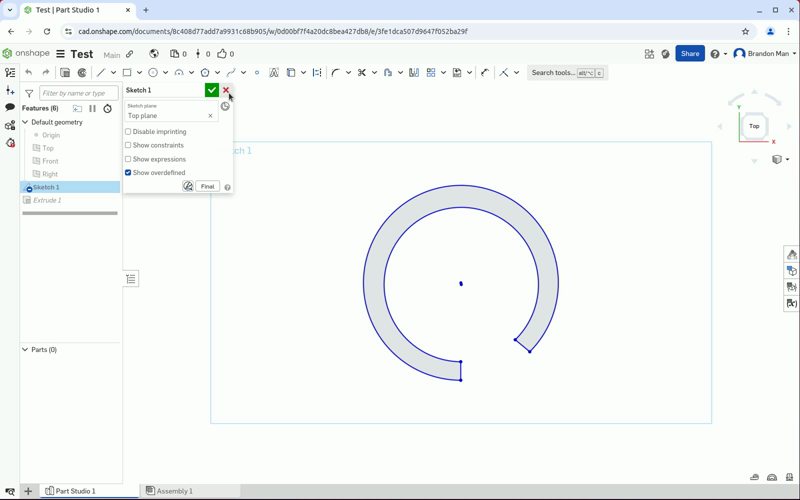
key(shift+s)
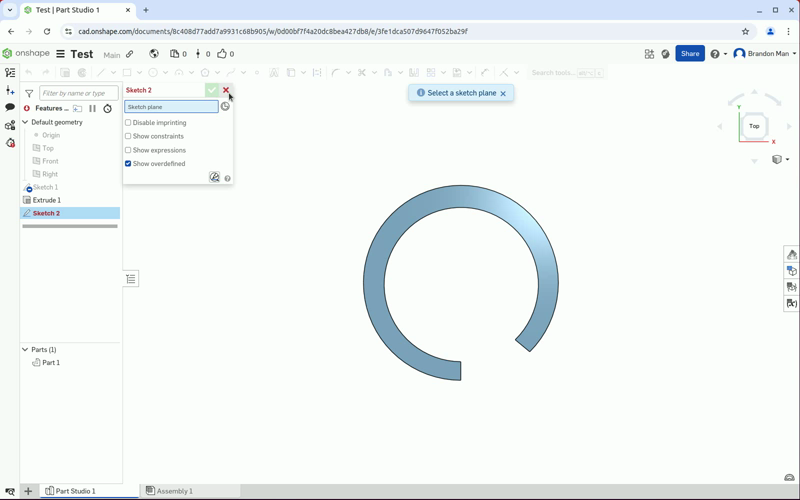
mouse_move(73, 150)
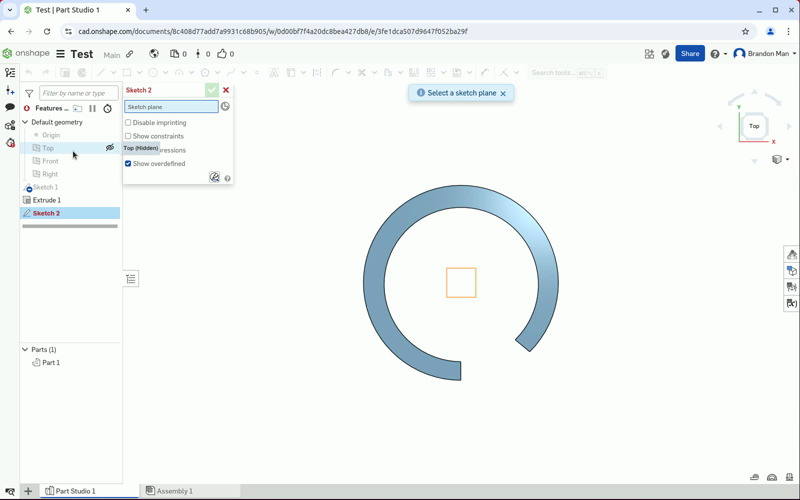
click(73, 150)
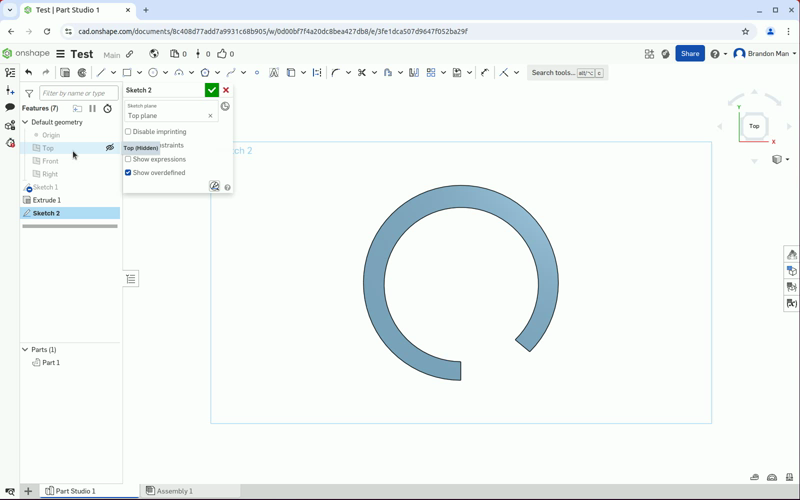
mouse_move(73, 352)
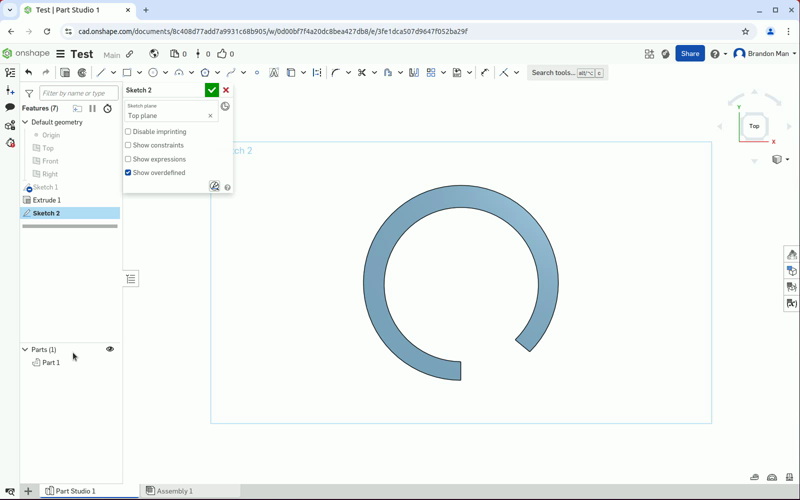
key(y)
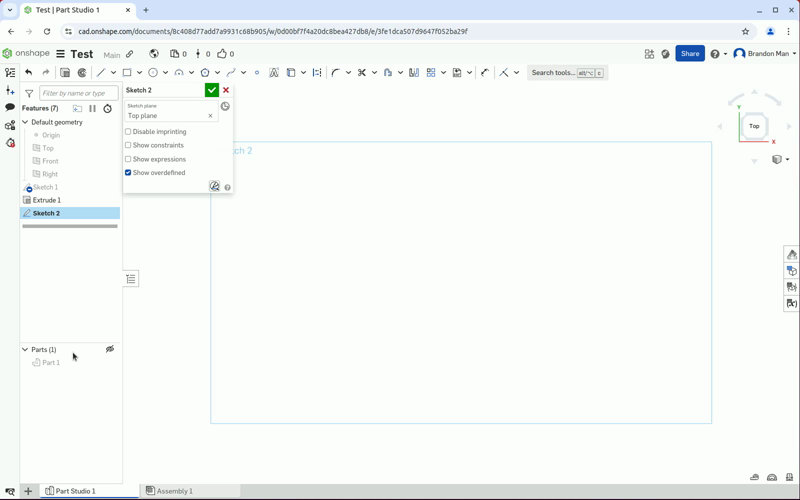
key(l)
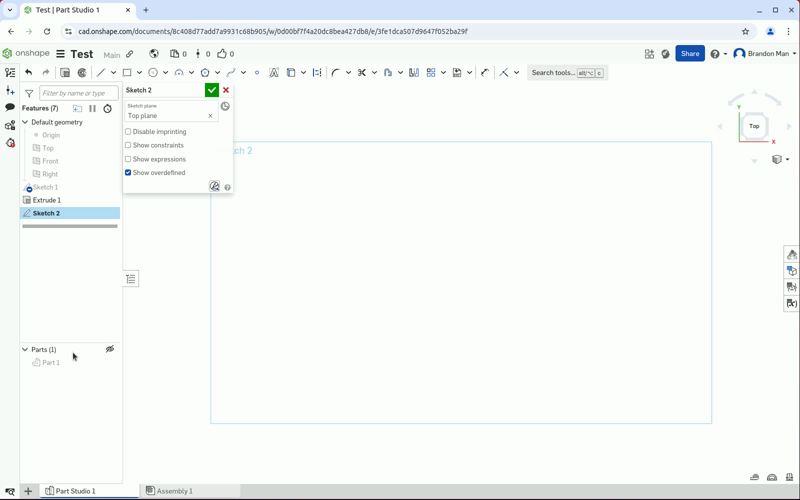
key_down(shift)
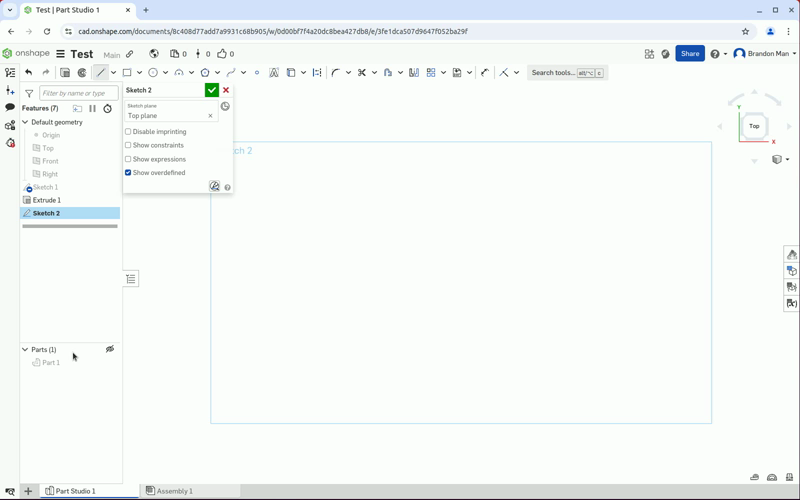
mouse_move(460, 395)
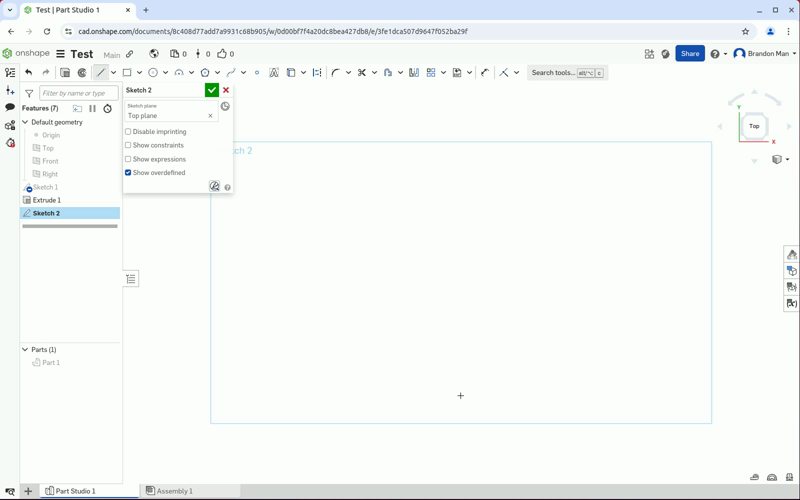
click(460, 395)
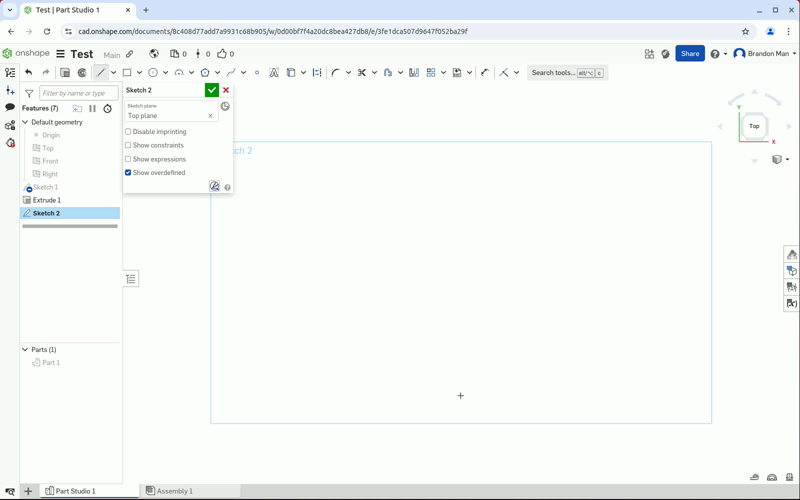
key_up(shift)
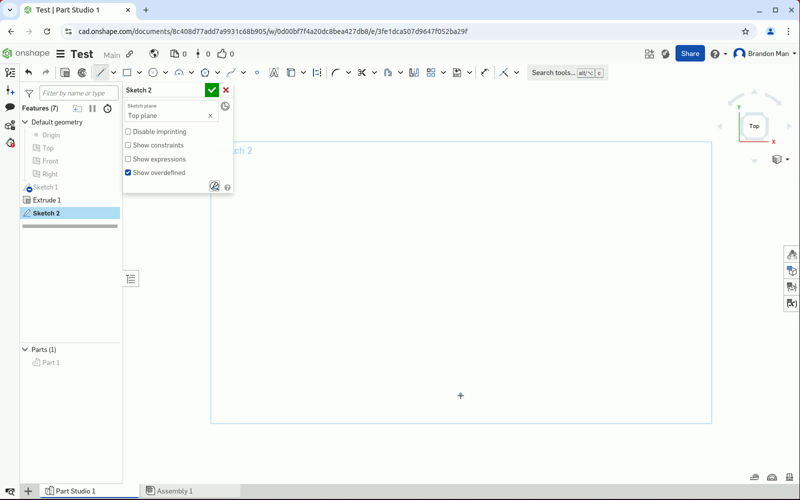
key_down(shift)
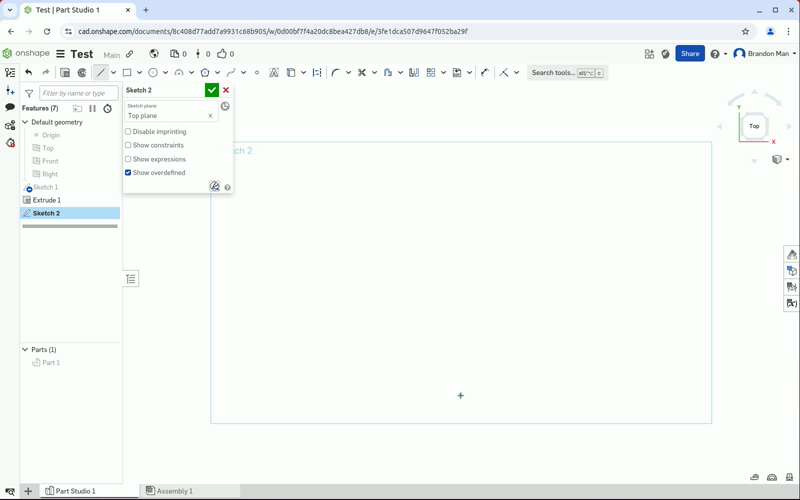
mouse_move(490, 395)
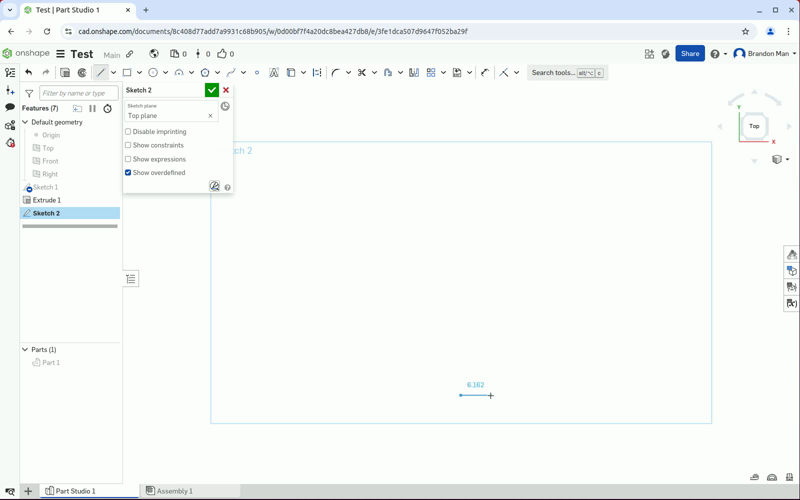
mouse_move(460, 378)
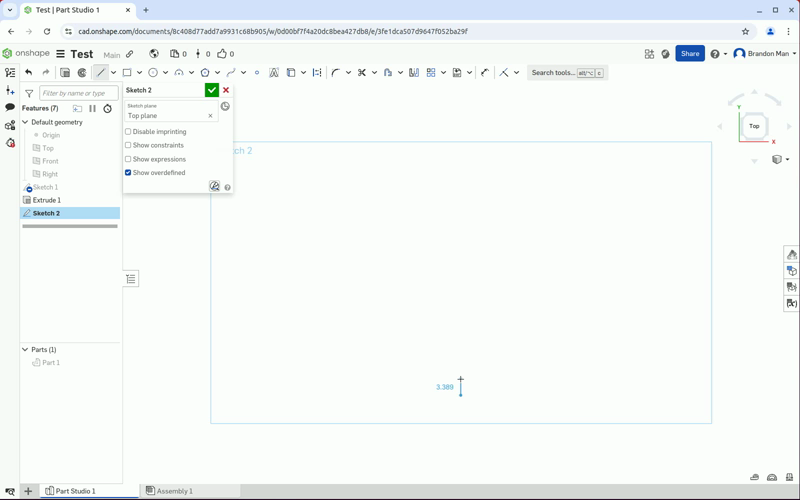
click(460, 378)
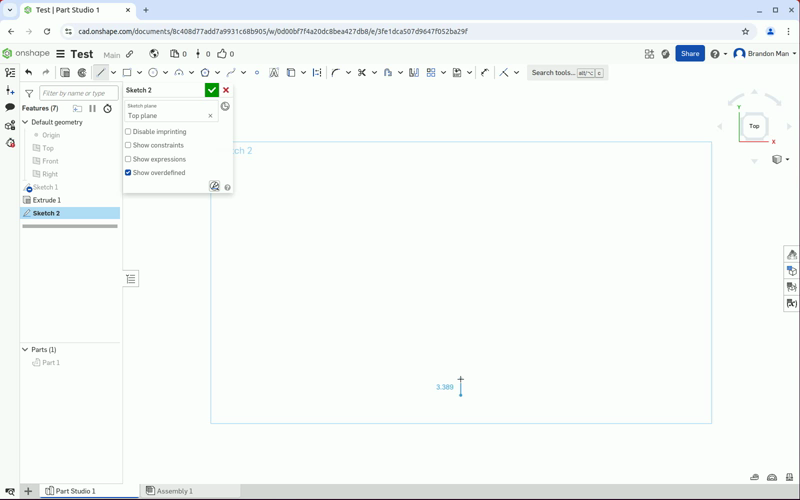
key_up(shift)
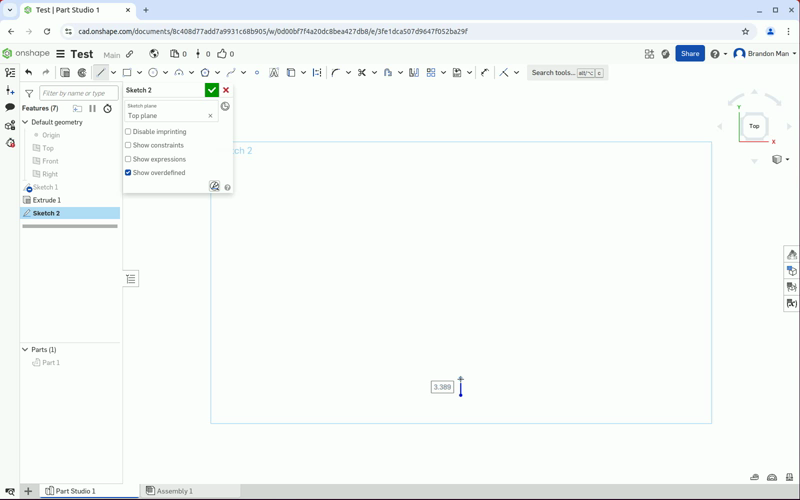
key(esc)
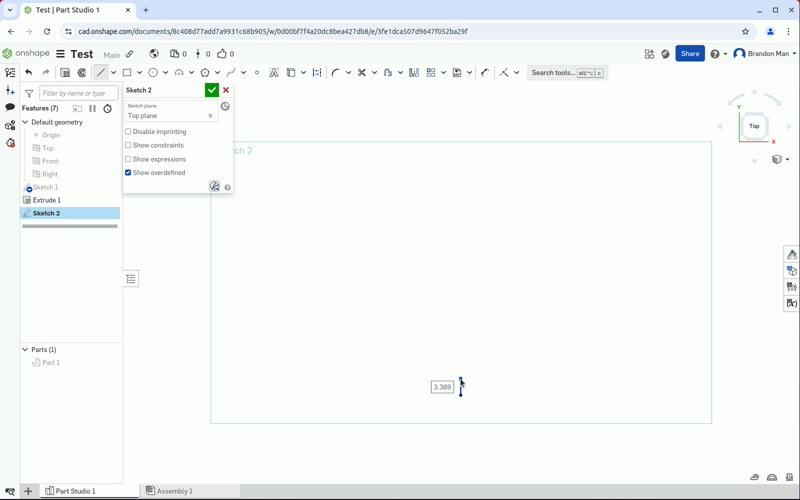
key(a)
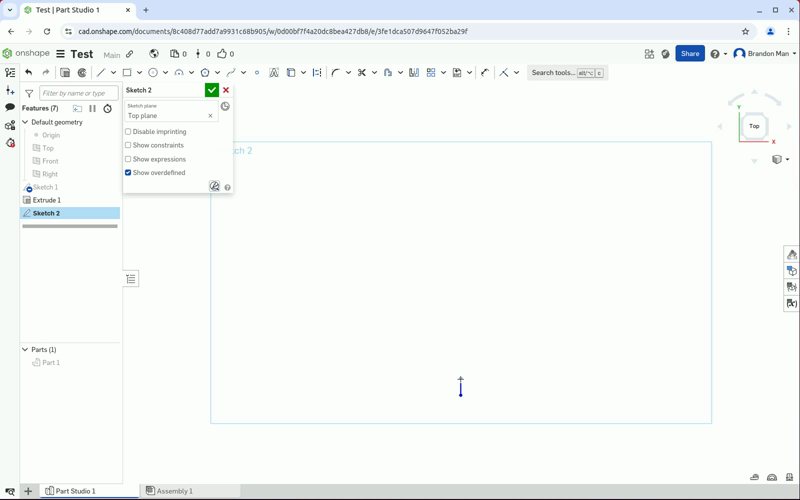
mouse_move(460, 378)
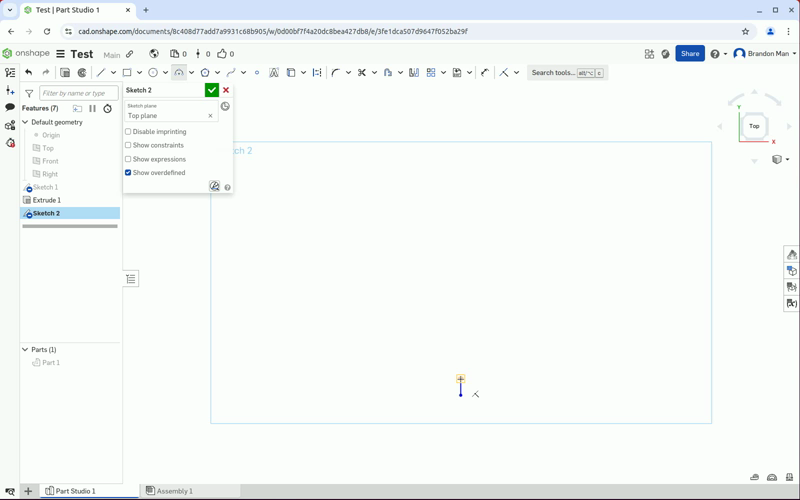
click(460, 378)
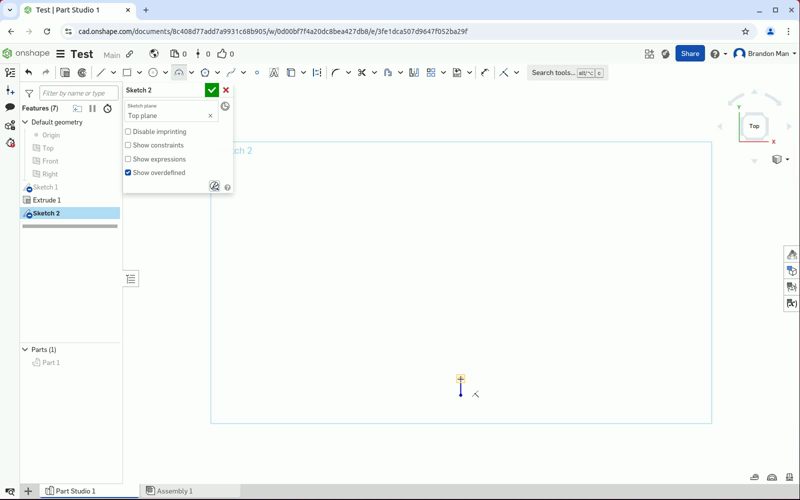
key_down(shift)
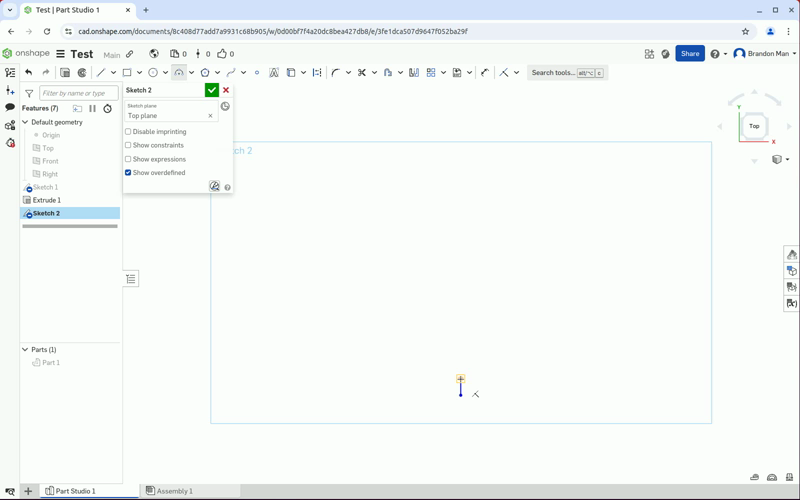
mouse_move(529, 350)
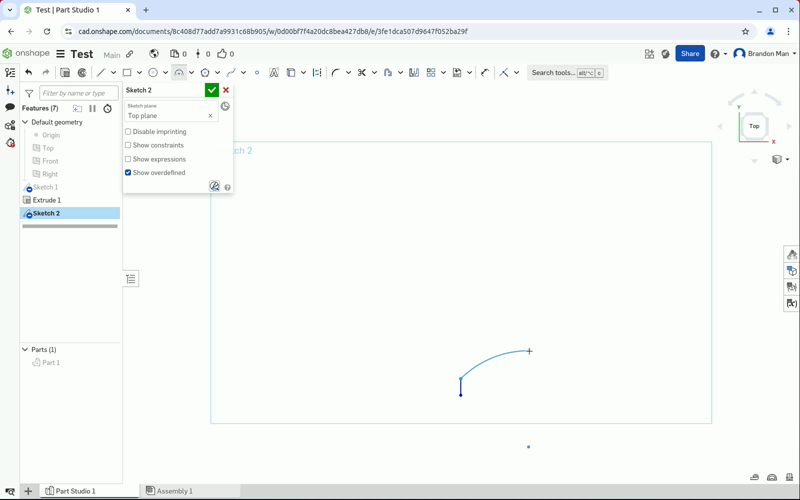
click(529, 350)
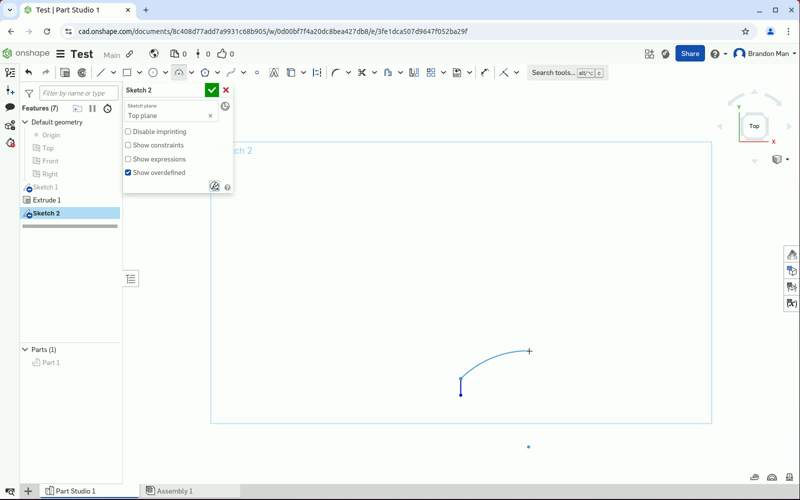
mouse_move(423, 192)
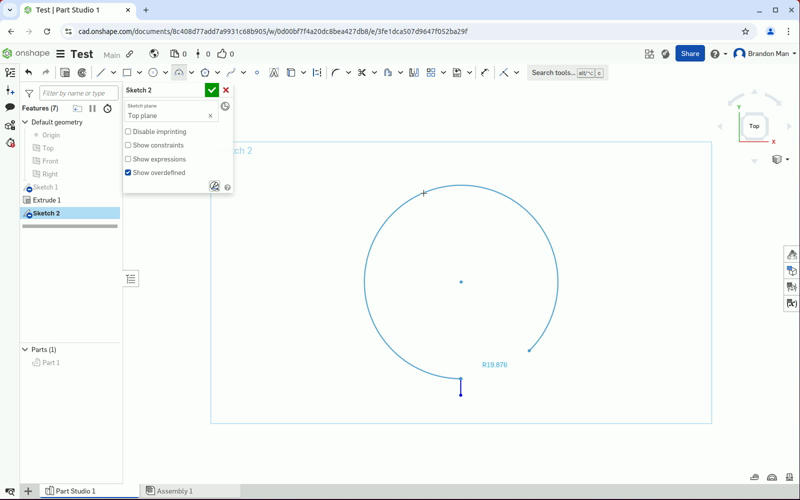
click(423, 192)
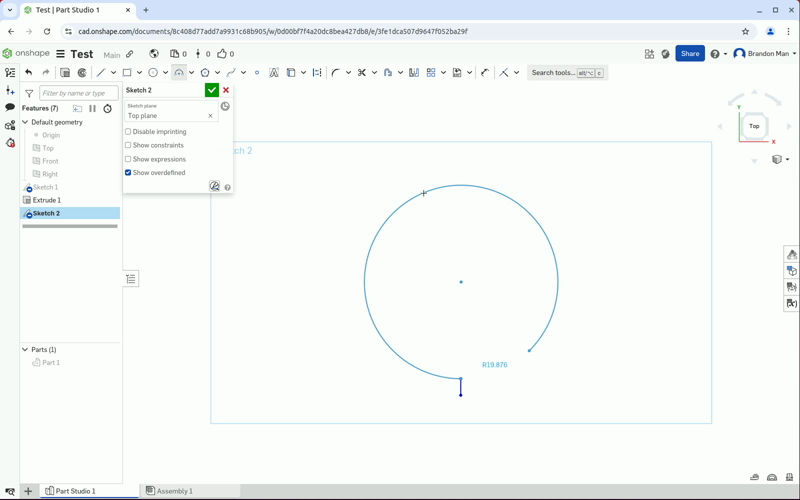
key_up(shift)
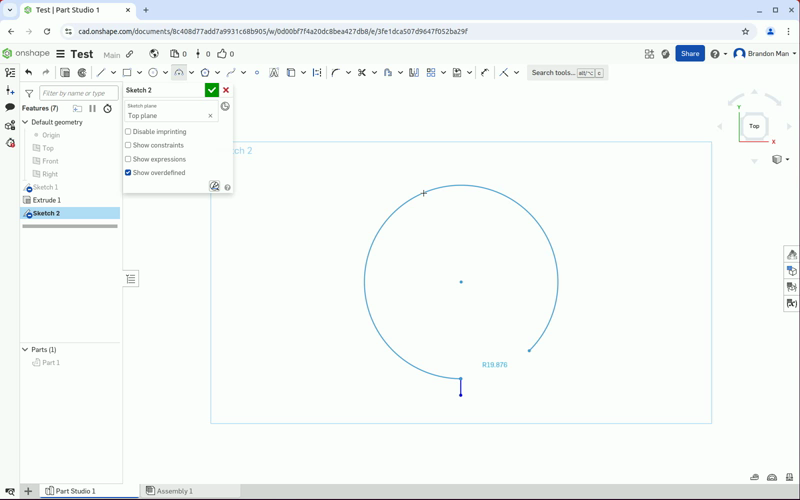
key(esc)
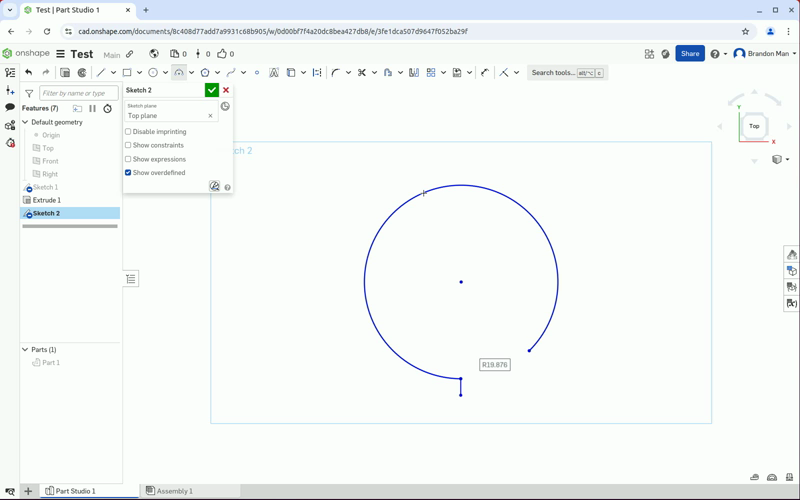
key(l)
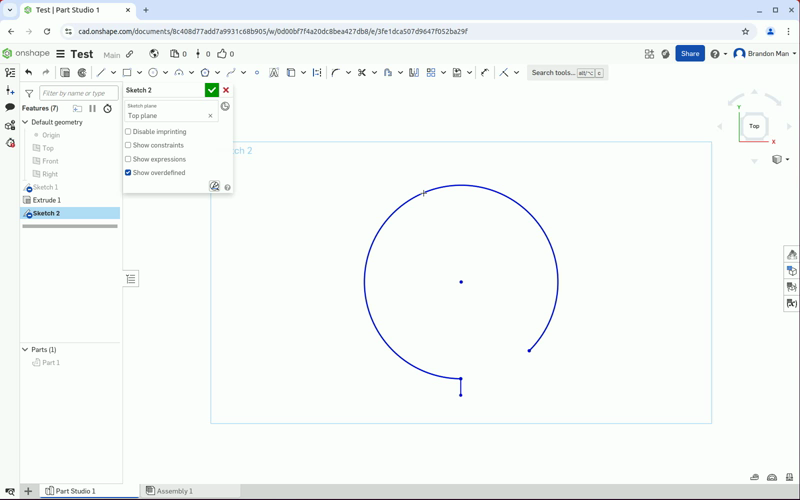
mouse_move(529, 350)
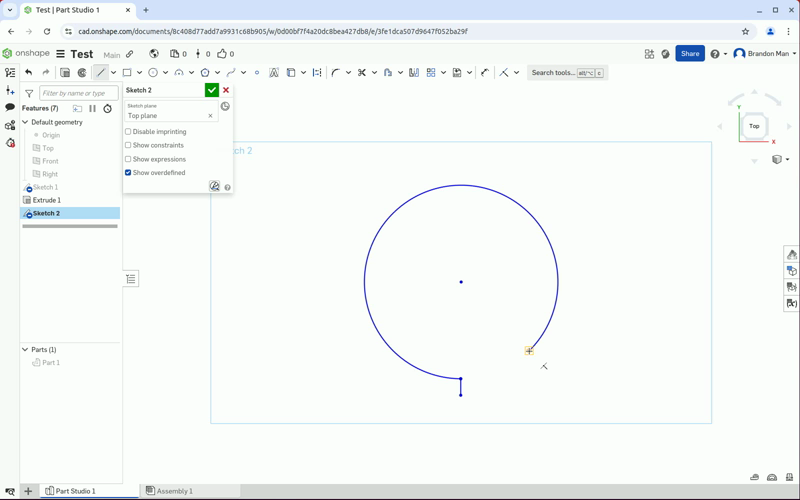
click(529, 350)
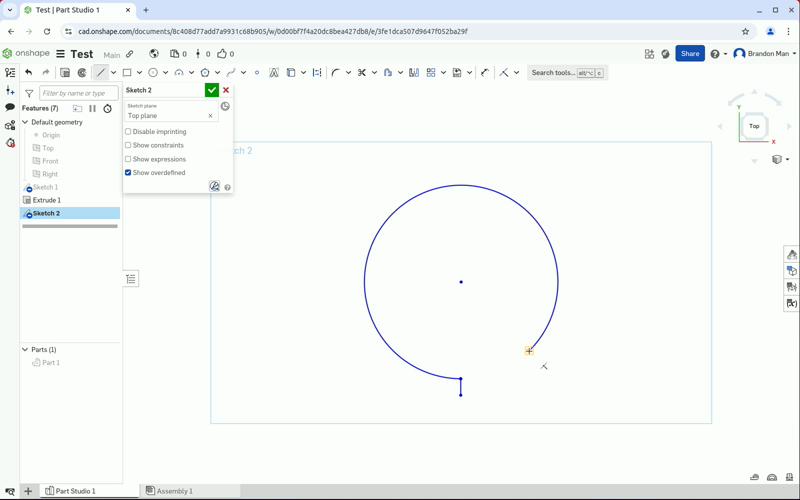
key_down(shift)
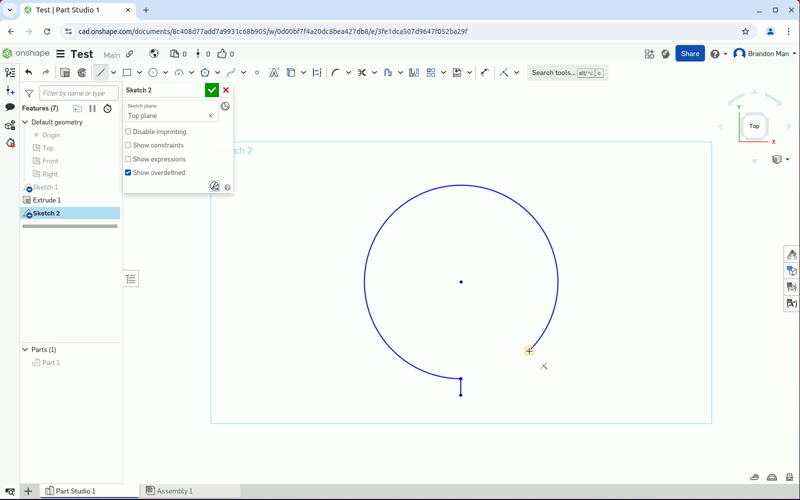
mouse_move(559, 350)
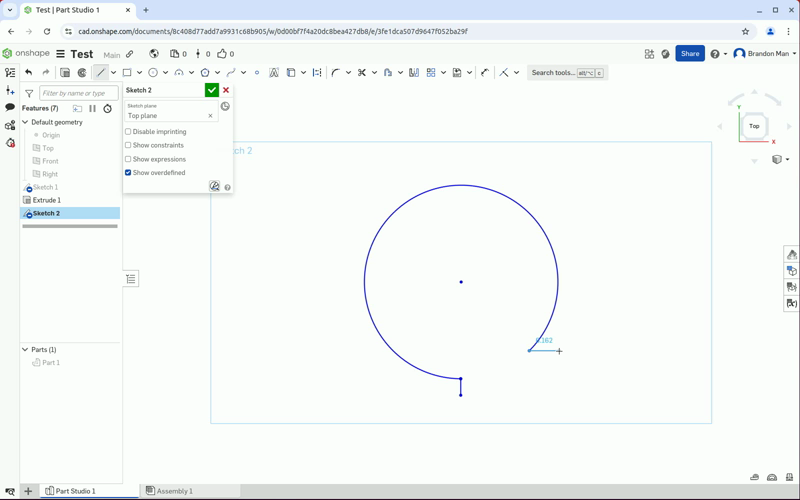
mouse_move(540, 362)
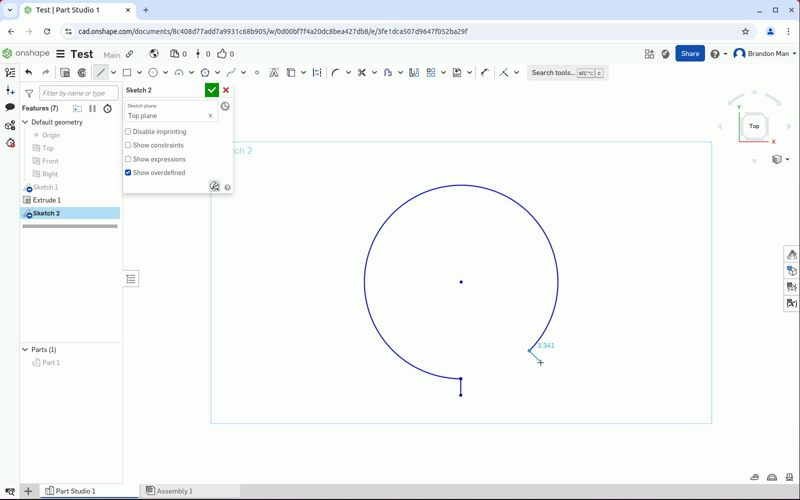
click(540, 362)
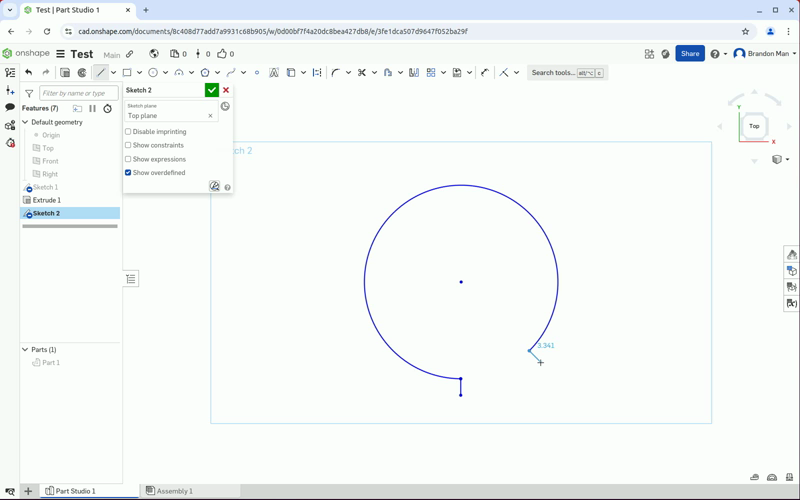
key_up(shift)
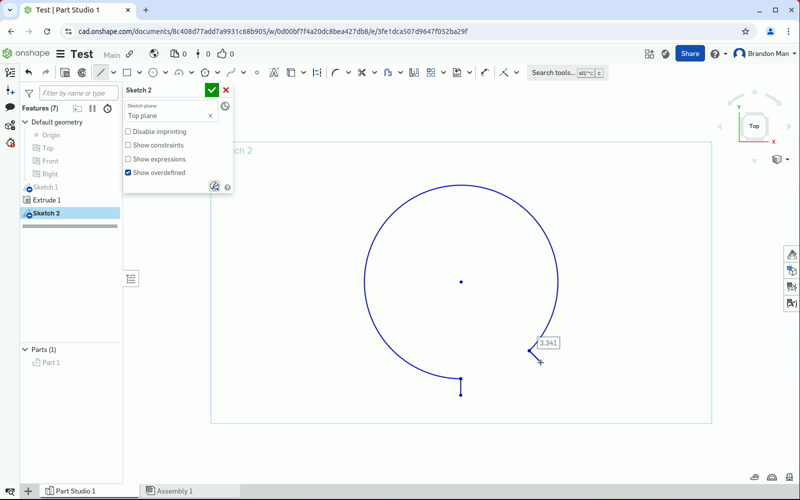
key(esc)
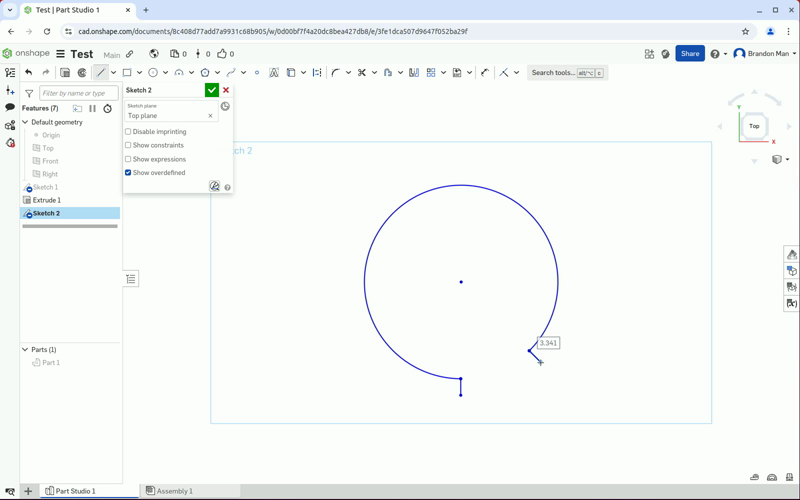
key(a)
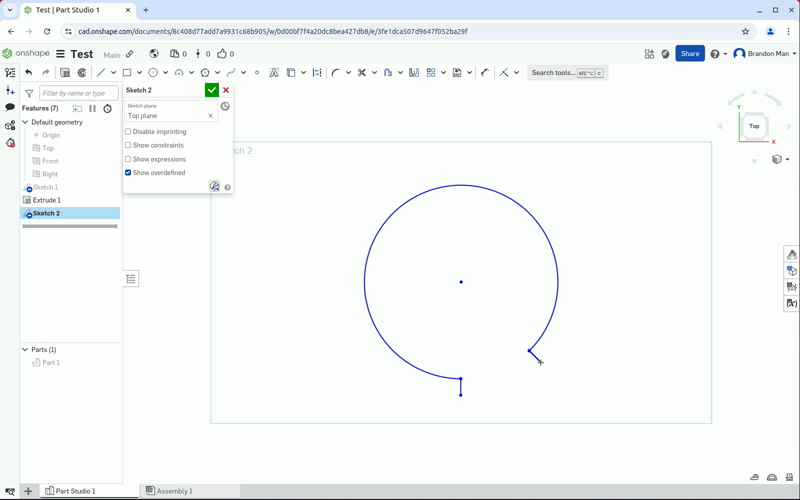
mouse_move(540, 362)
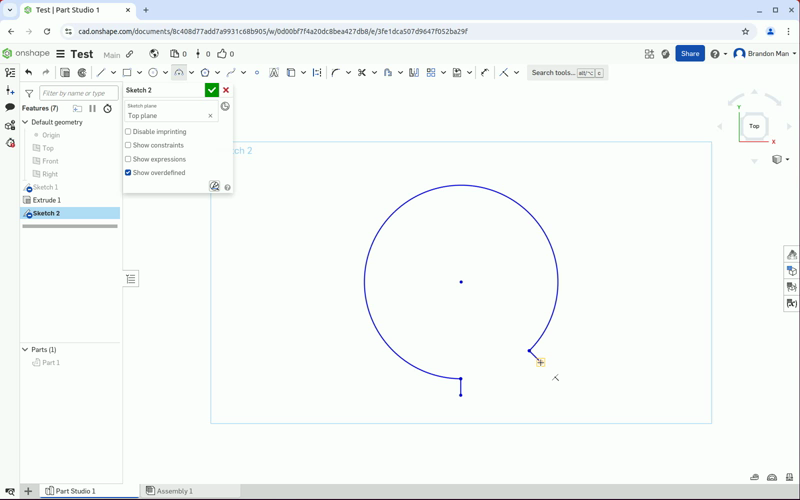
click(540, 362)
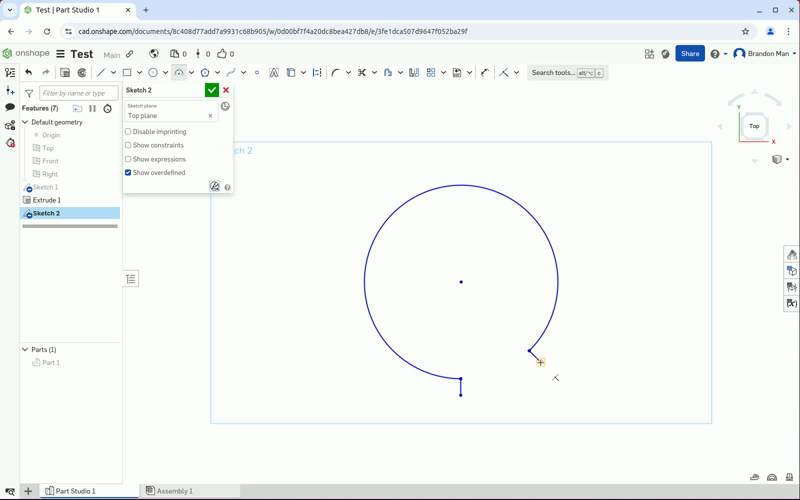
mouse_move(460, 395)
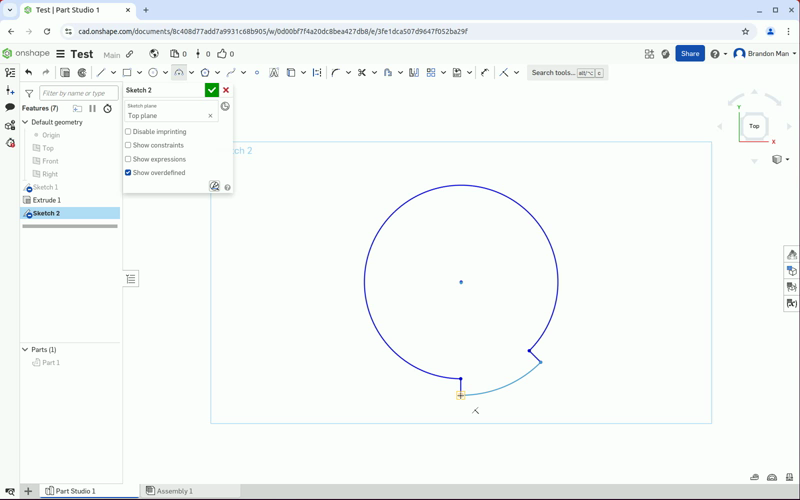
click(460, 395)
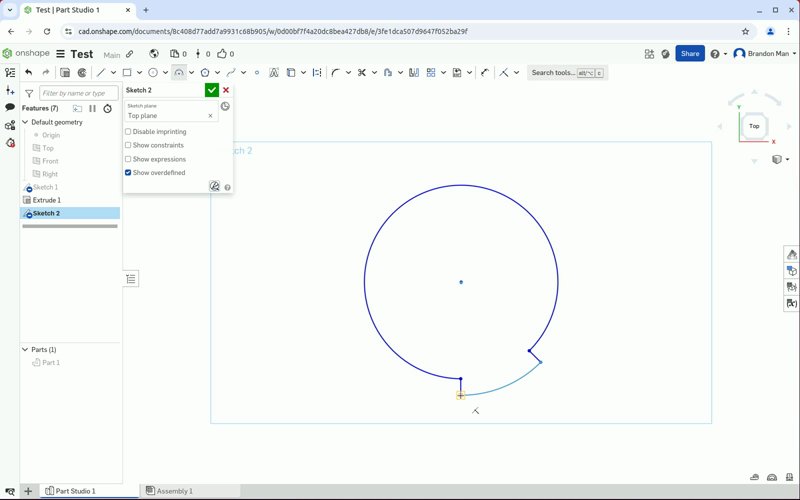
key_down(shift)
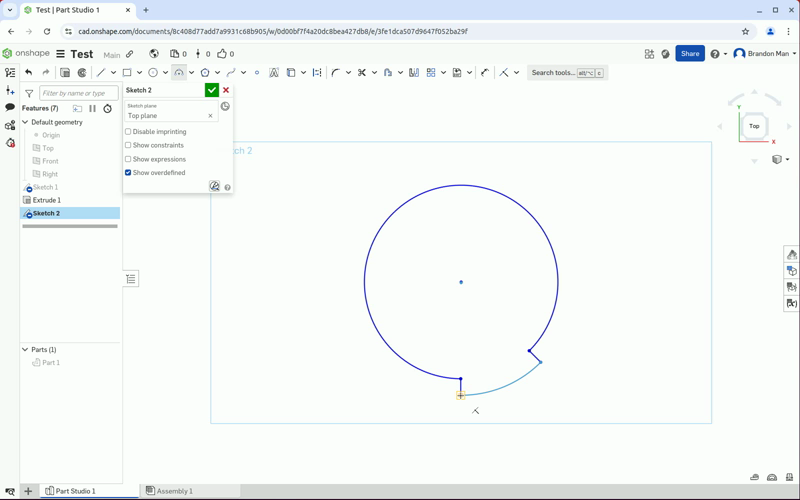
mouse_move(417, 177)
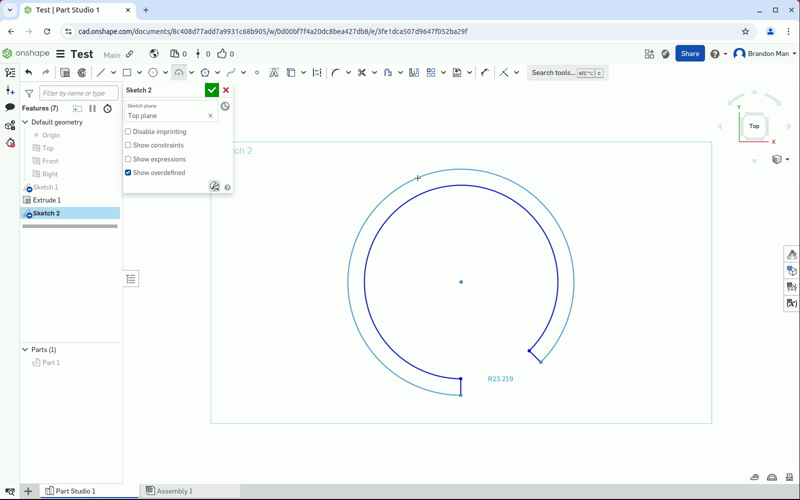
click(417, 177)
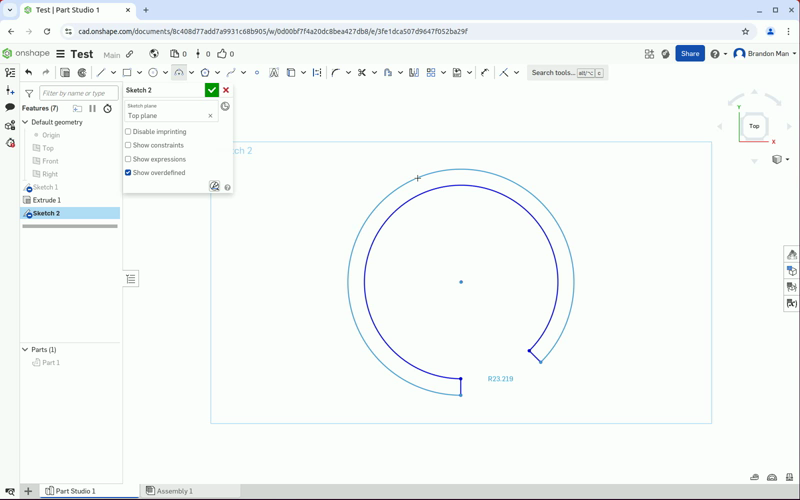
key_up(shift)
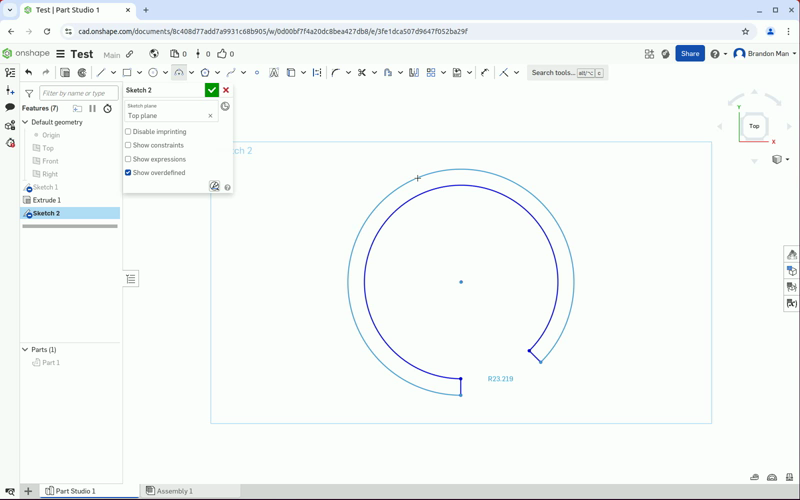
key(esc)
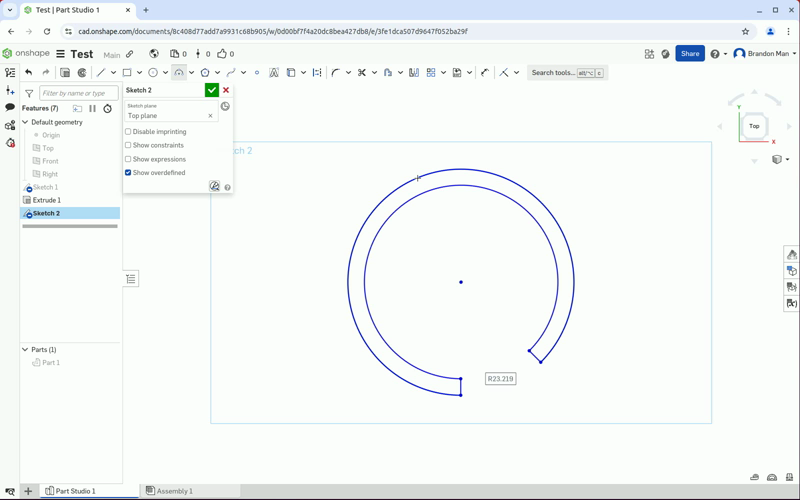
mouse_move(360, 319)
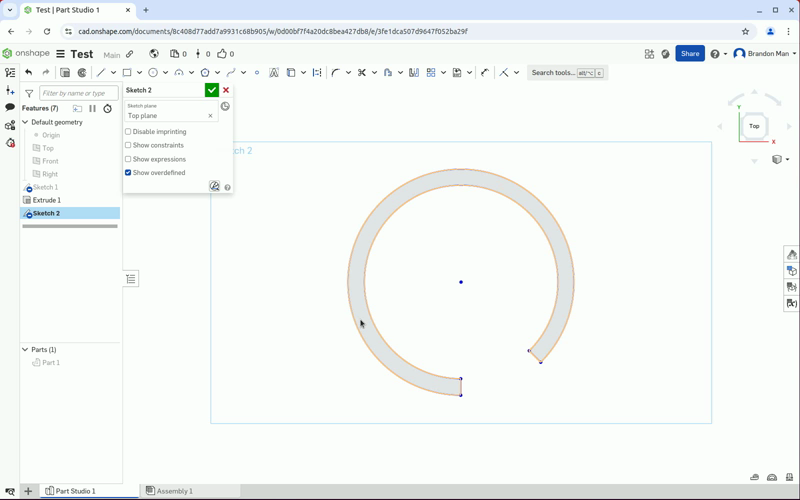
click(360, 319)
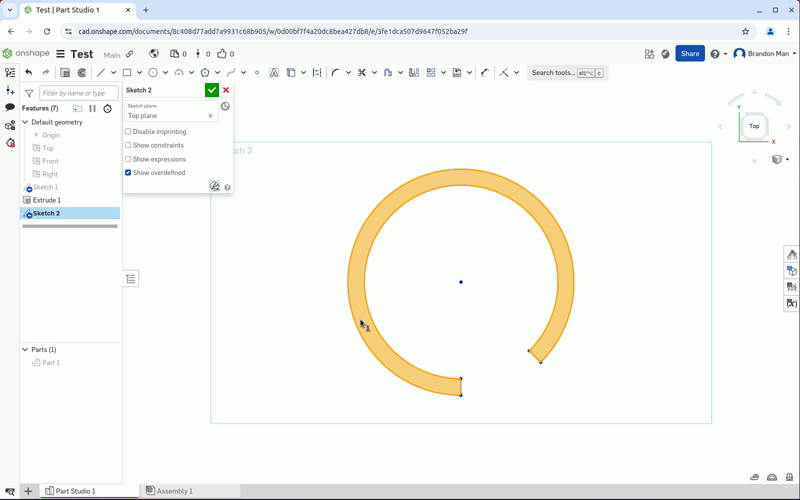
mouse_move(73, 352)
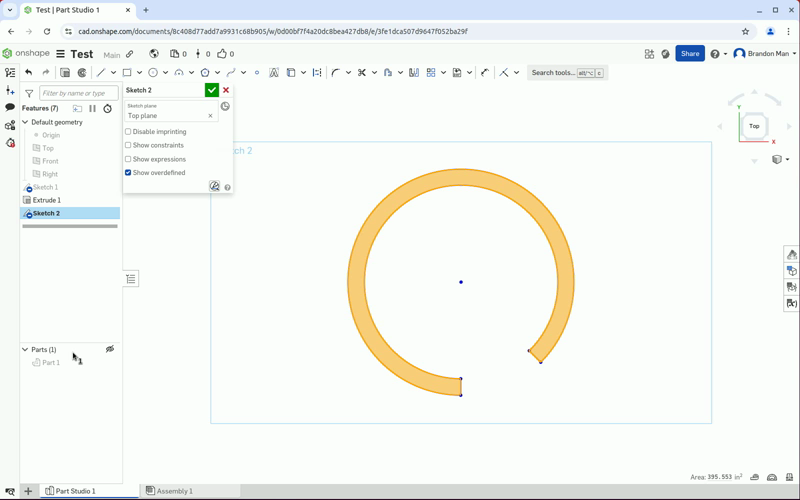
key(shift+y)
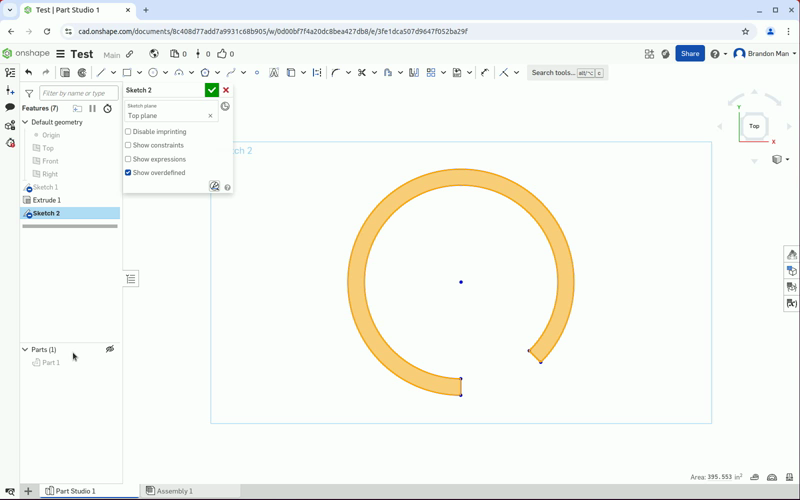
key(shift+e)
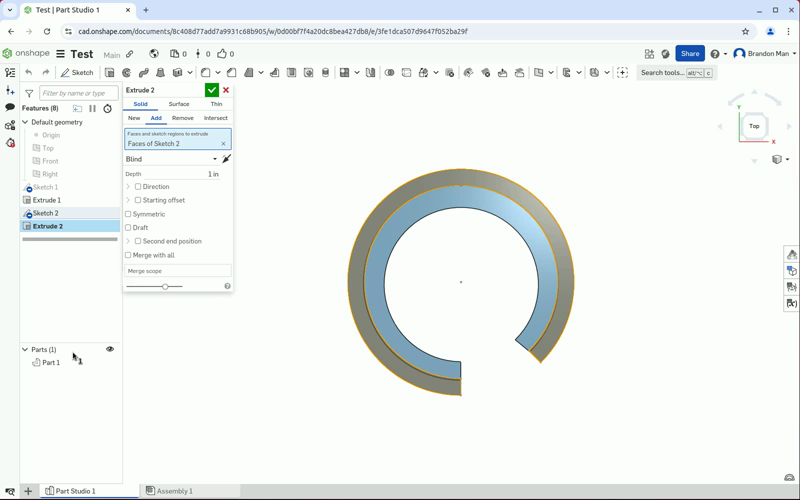
mouse_move(143, 106)
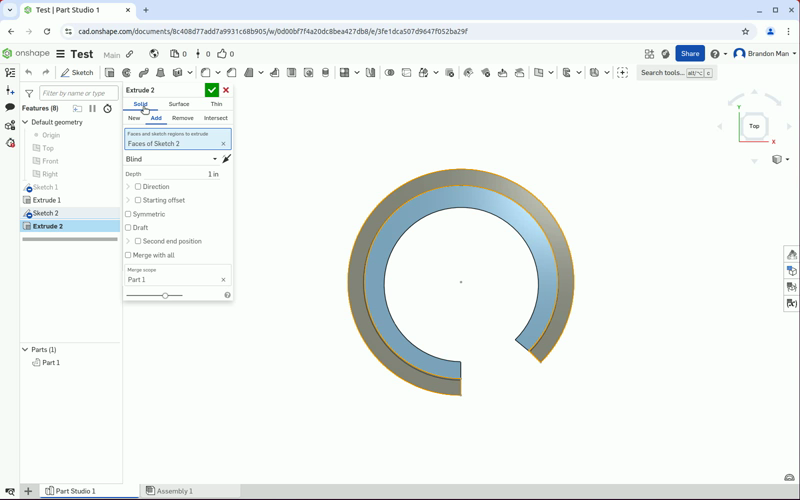
click(143, 106)
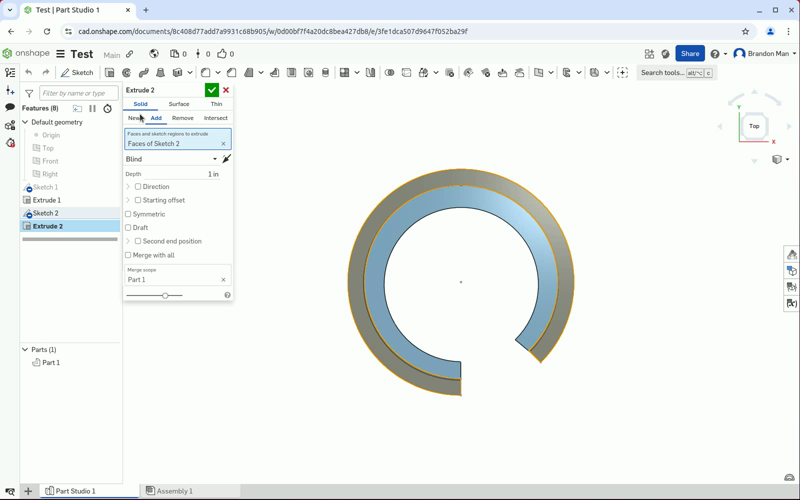
mouse_move(137, 120)
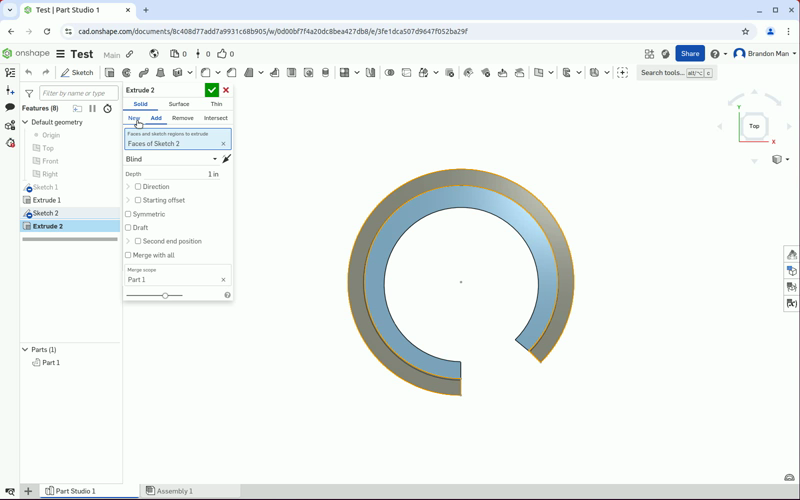
click(137, 120)
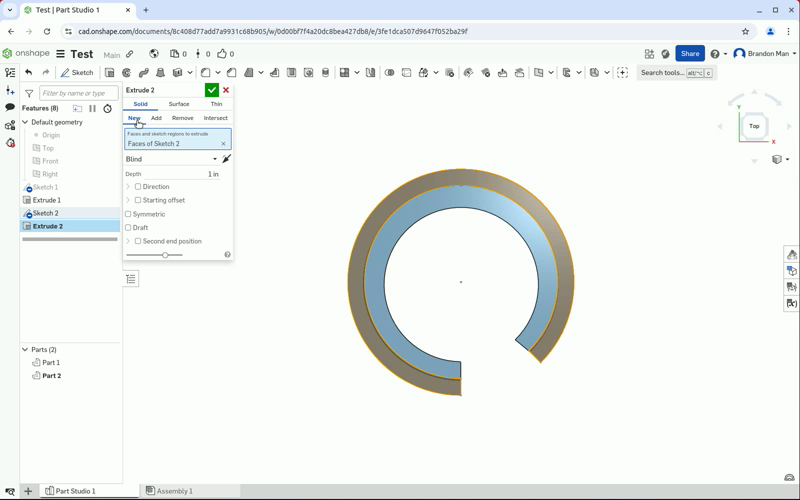
key(tab, 4)
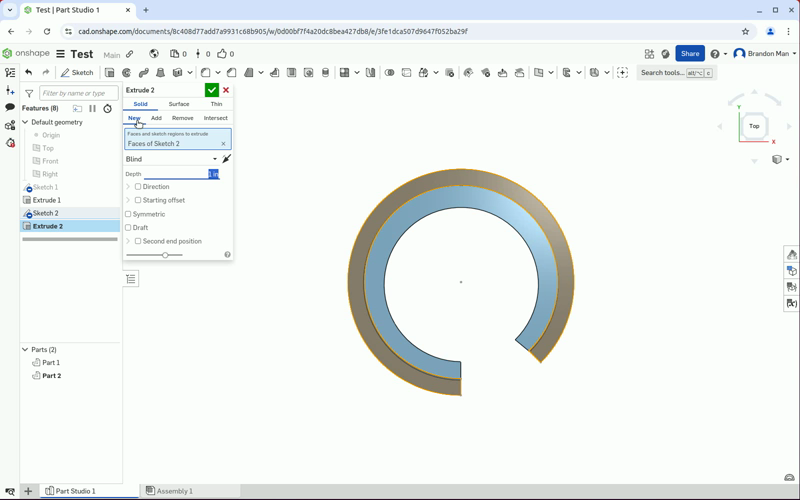
text(19.257)
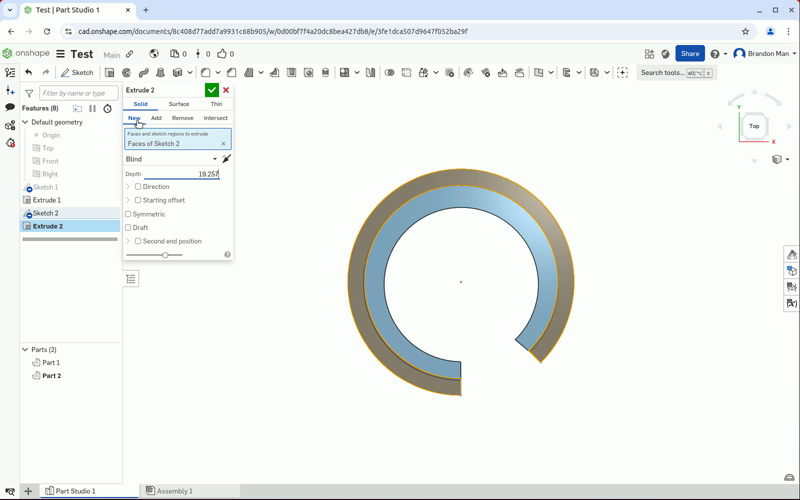
key(enter)
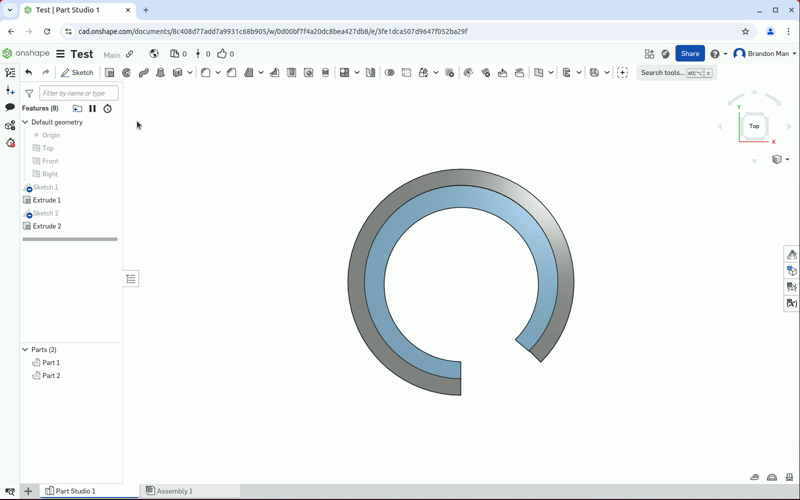
key(shift+h)
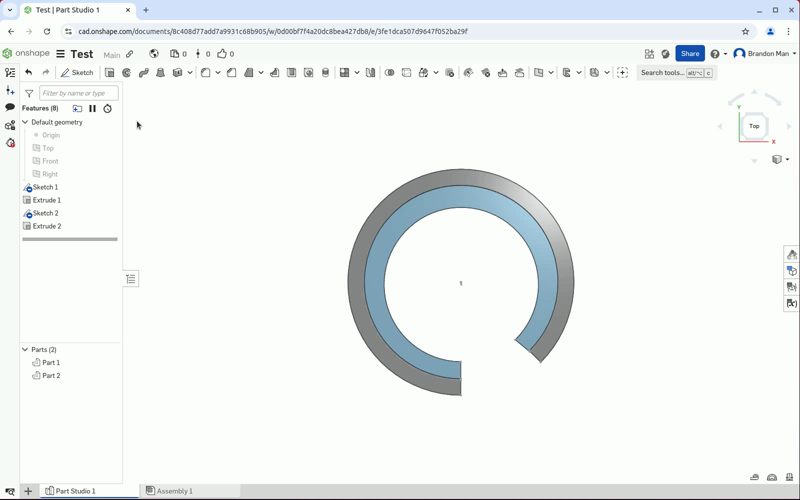
key(shift+h)
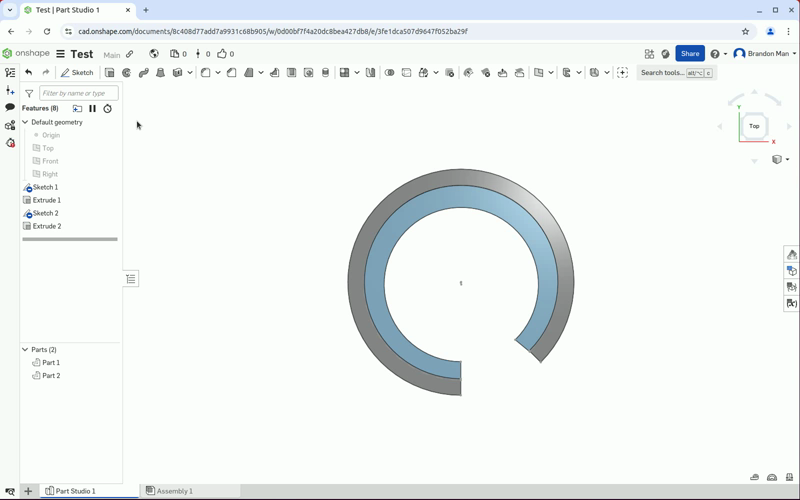
key(shift+7)
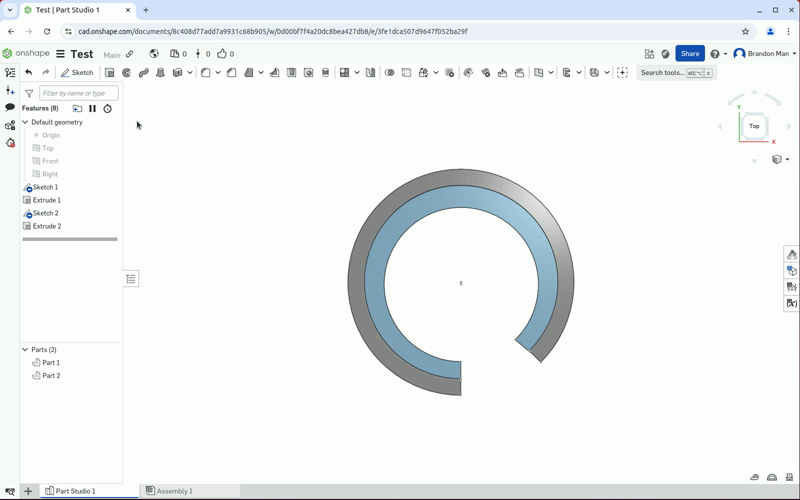
key(up, 3)
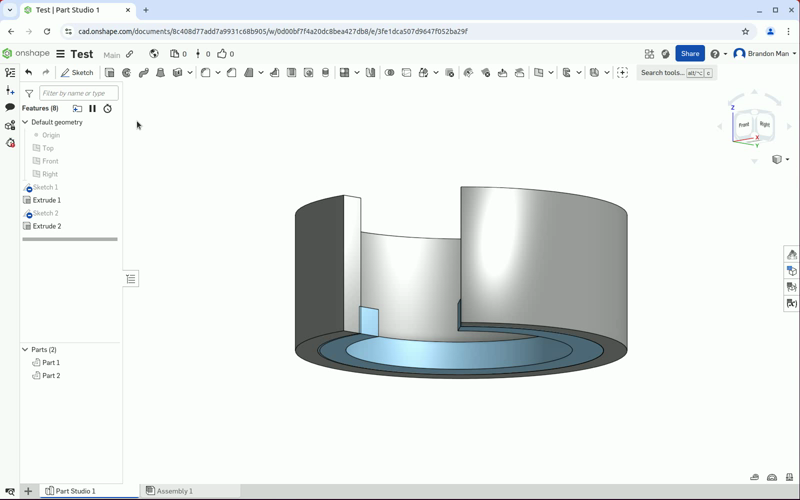
key(left, 3)
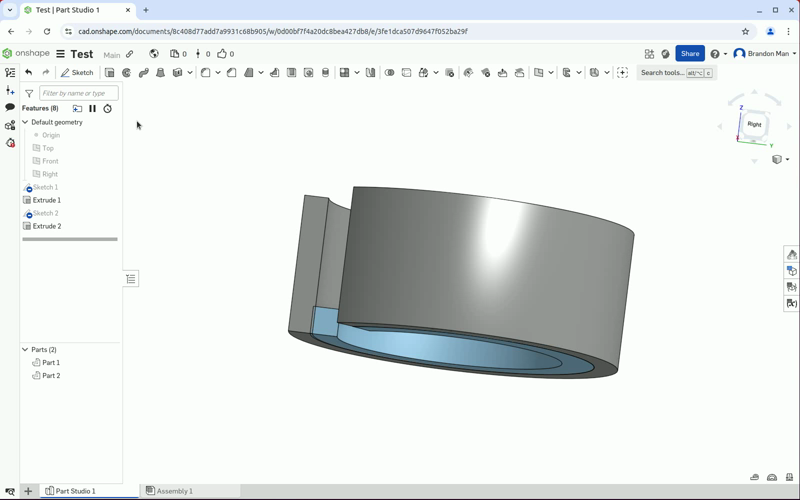
key(right, 3)
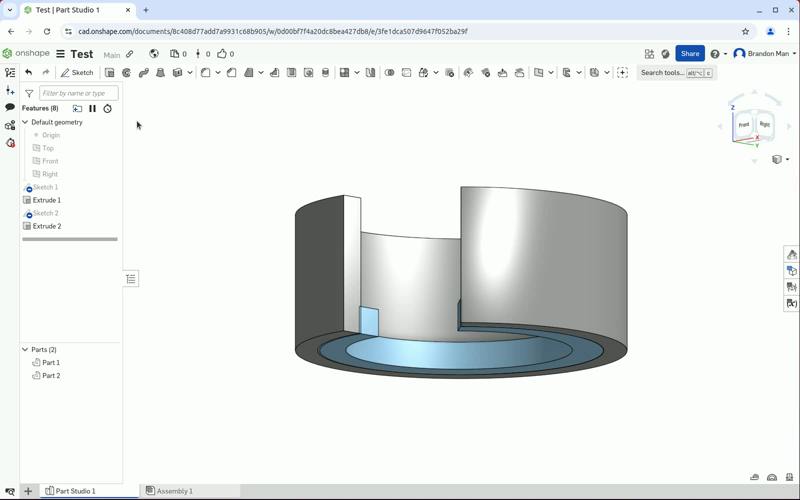
key(down, 3)
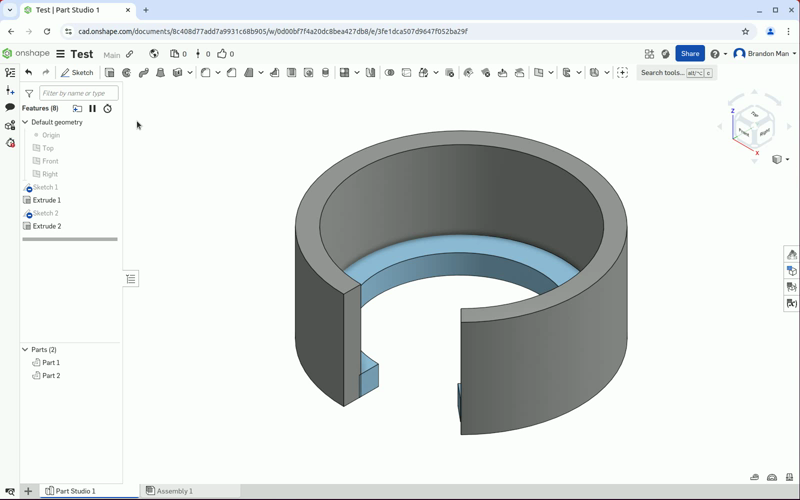
mouse_move(73, 189)
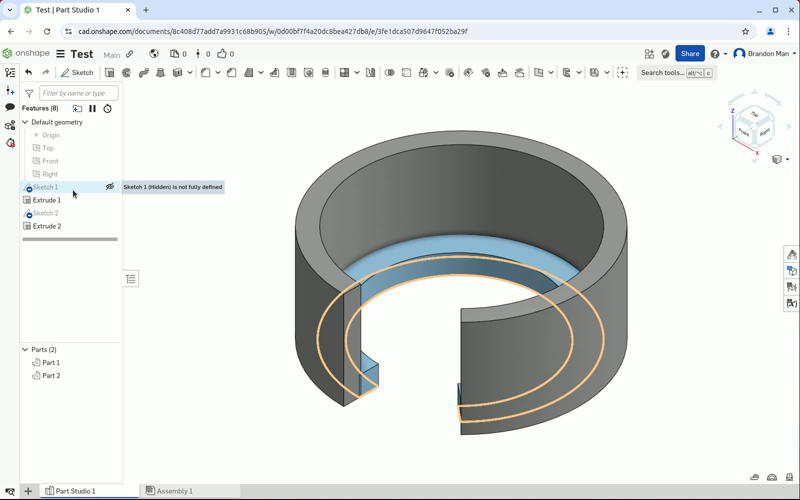
click(73, 189)